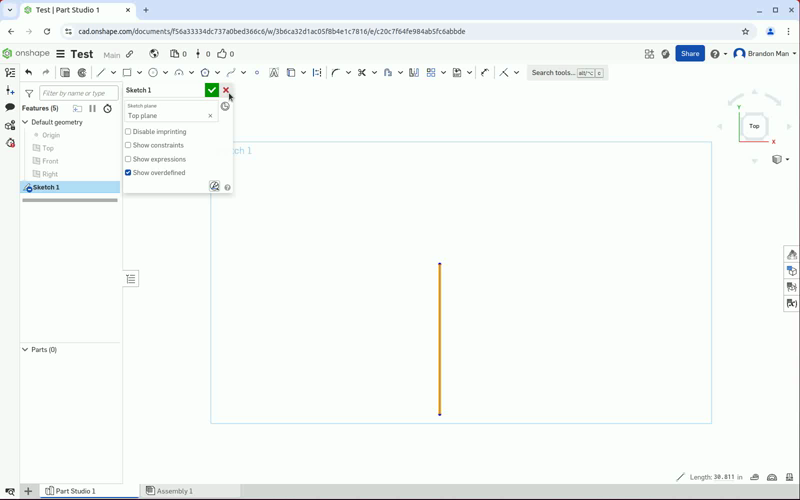
key(shift+h)
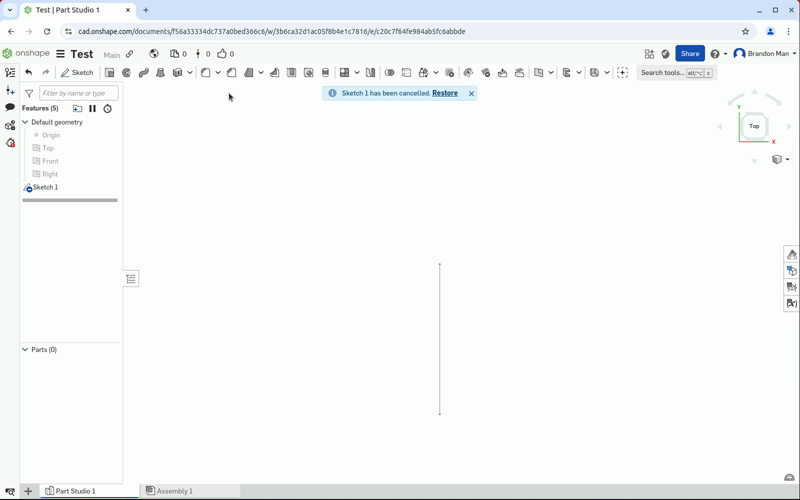
mouse_move(73, 352)
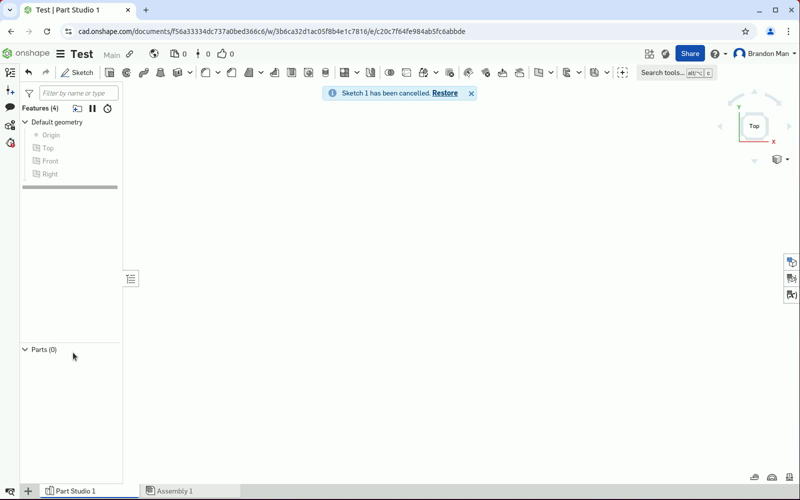
key(y)
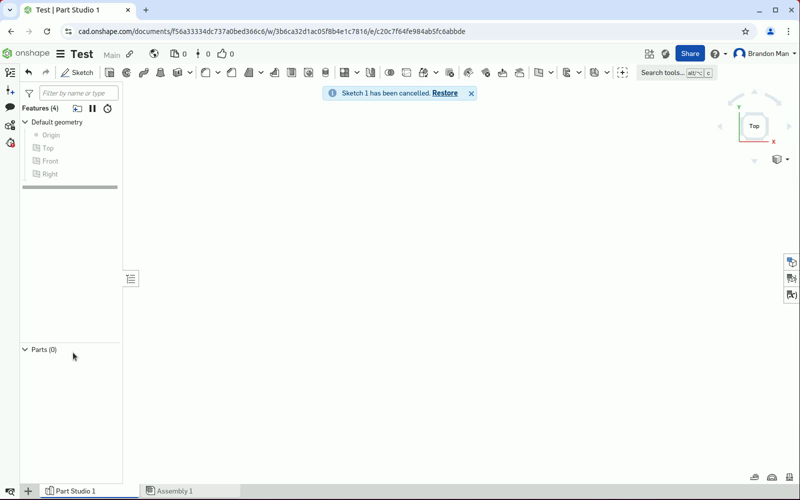
key(shift+p)
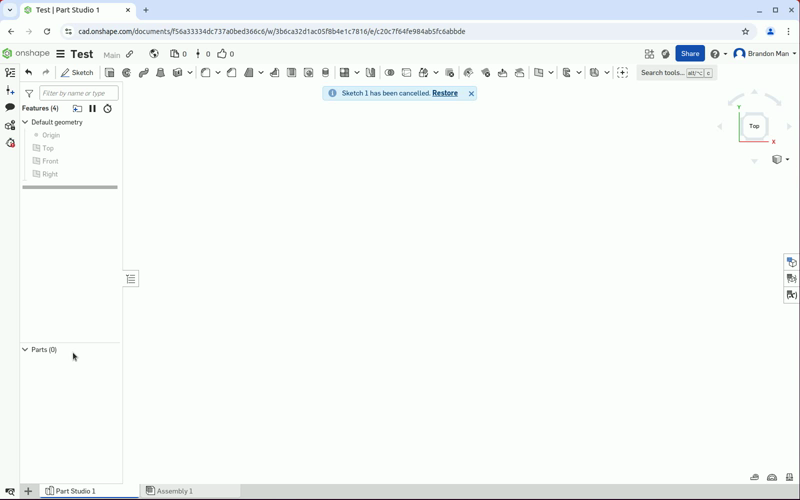
key(space)
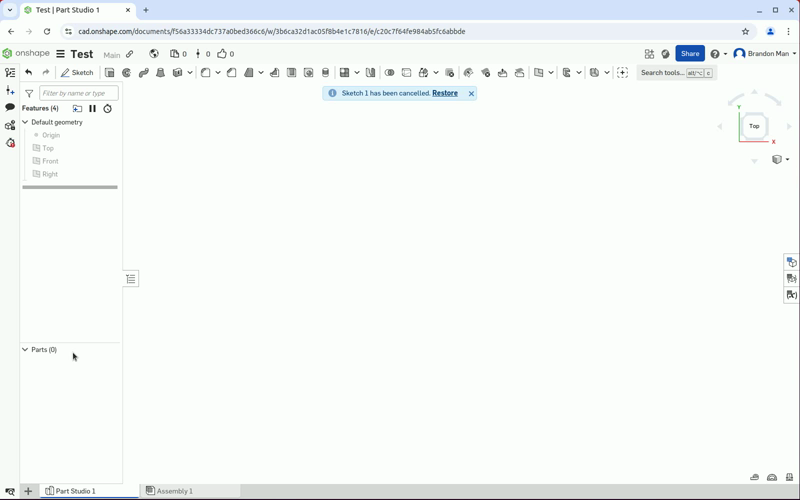
key_down(shift)
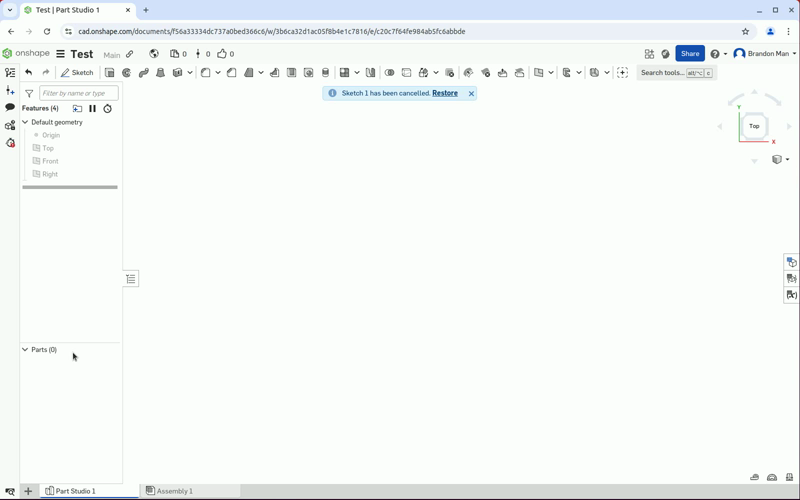
key(up)
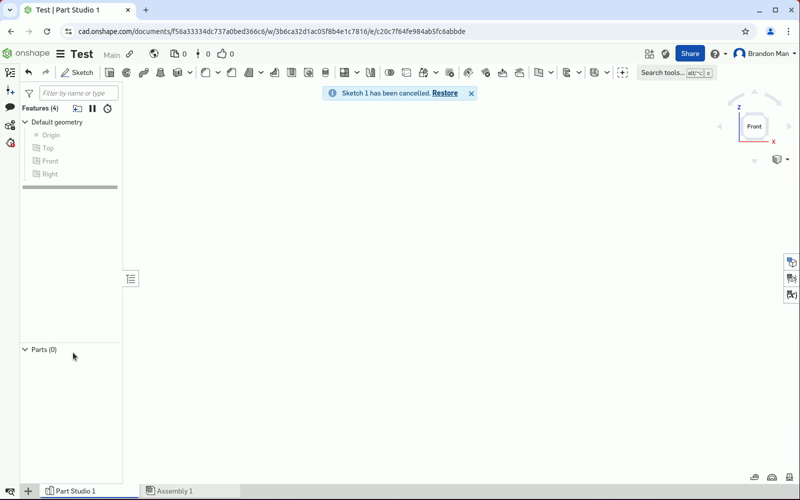
key_up(shift)
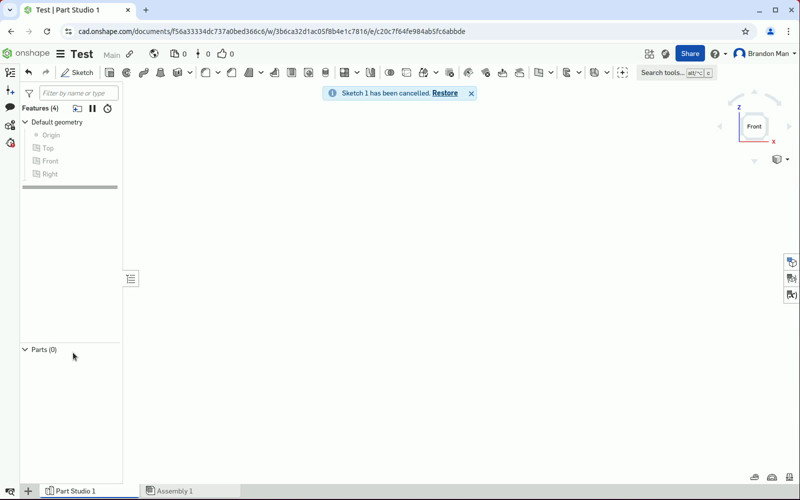
mouse_move(73, 352)
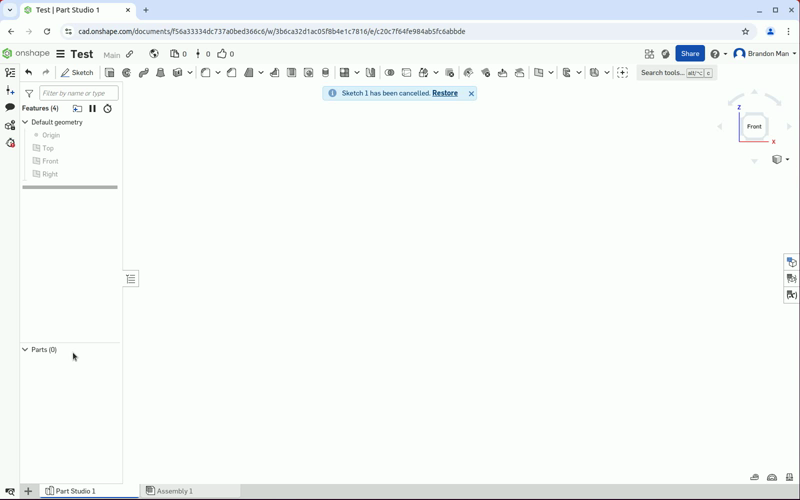
key(shift+y)
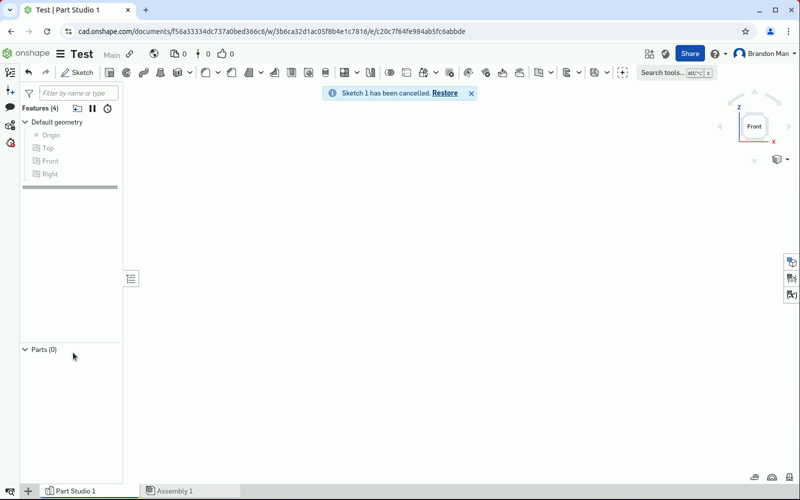
key(shift+s)
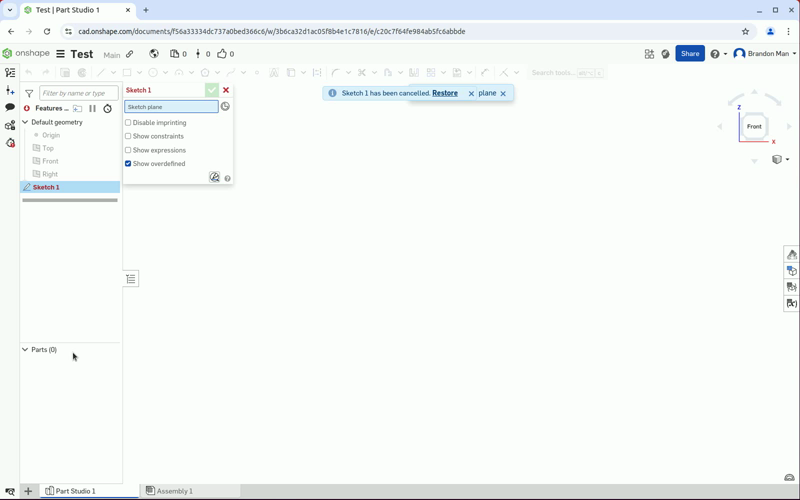
mouse_move(73, 163)
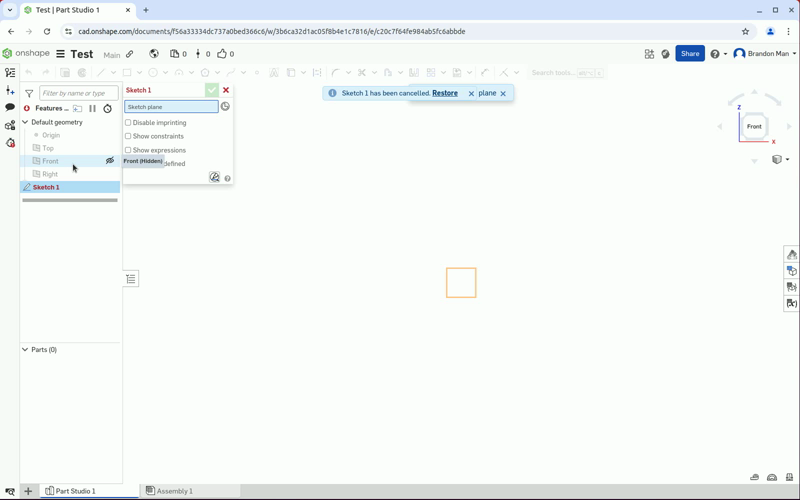
click(73, 163)
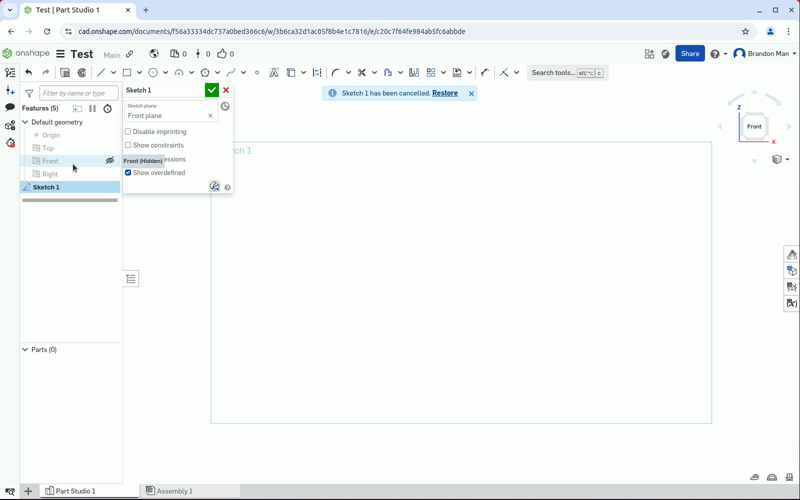
mouse_move(73, 352)
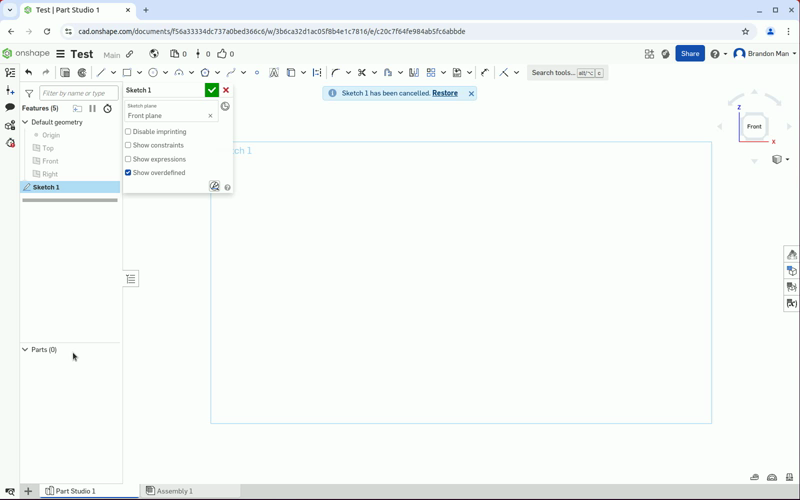
key(y)
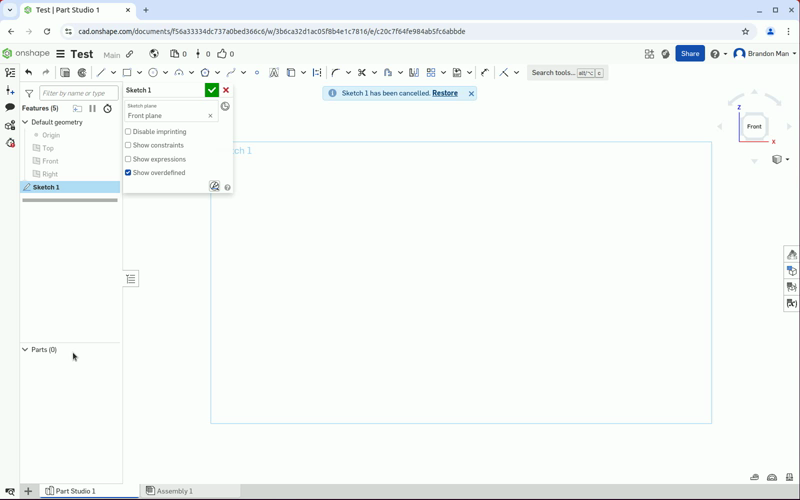
key(c)
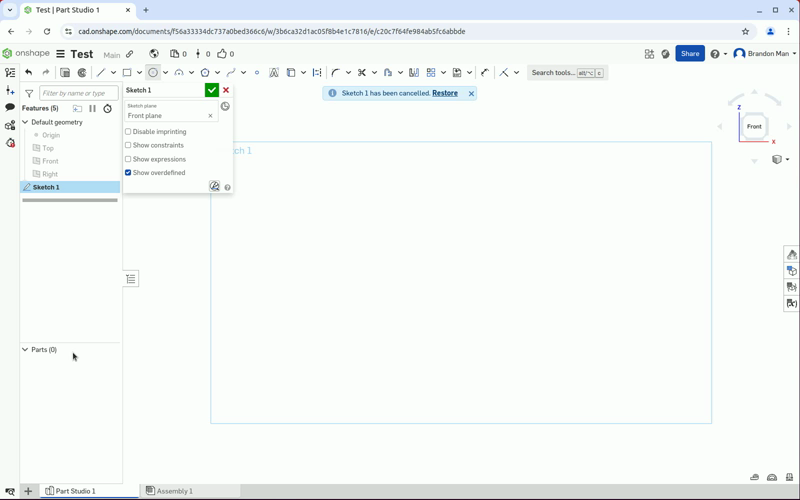
key_down(shift)
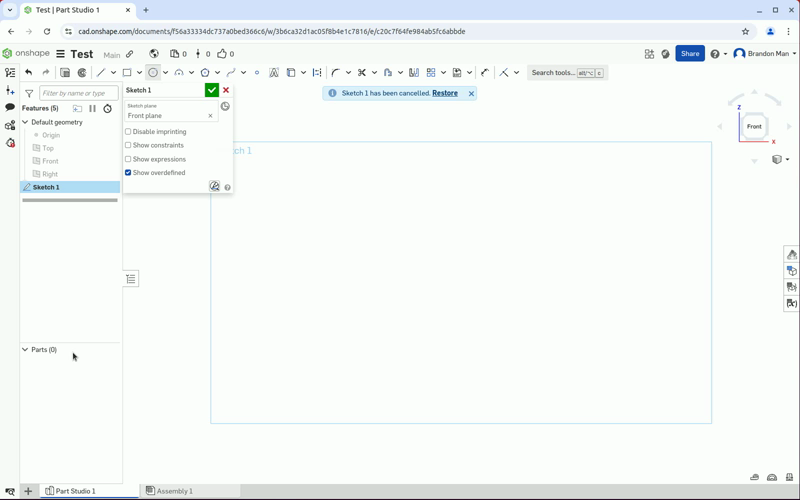
mouse_move(452, 246)
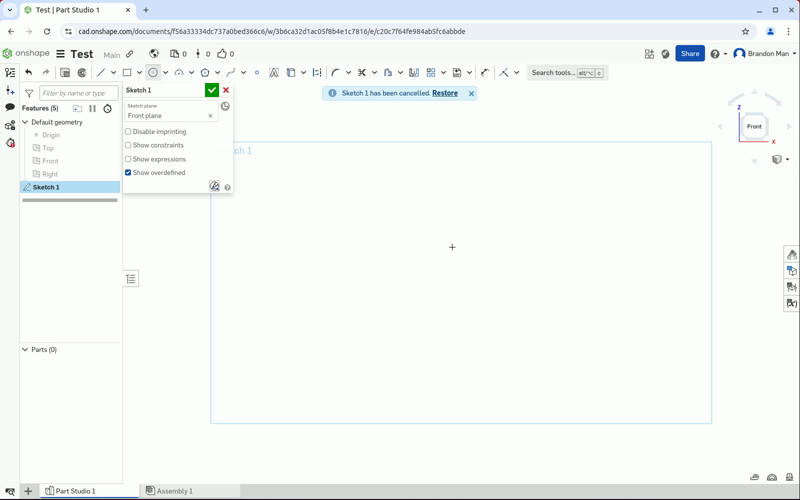
click(452, 246)
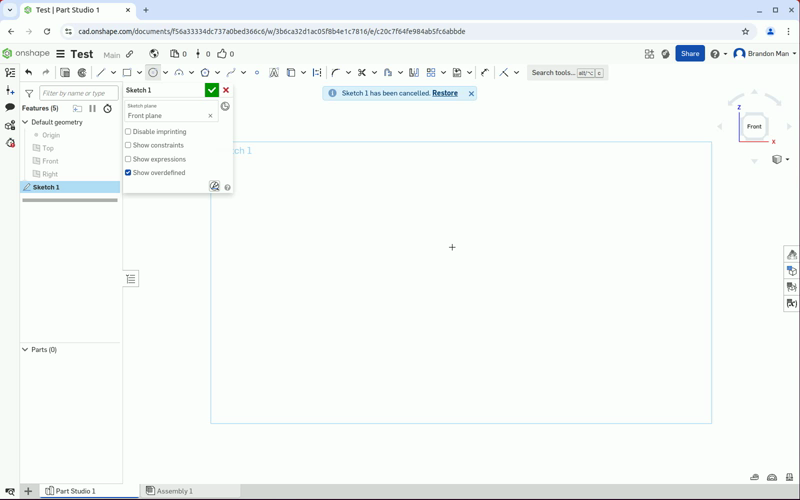
key_up(shift)
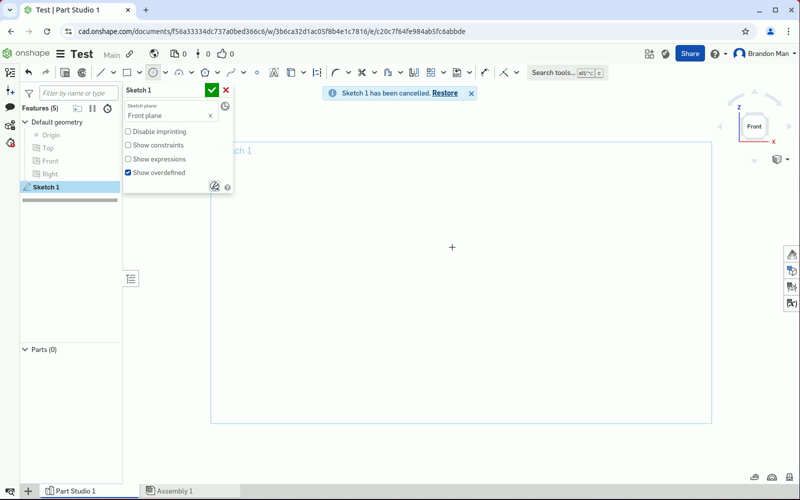
mouse_move(466, 246)
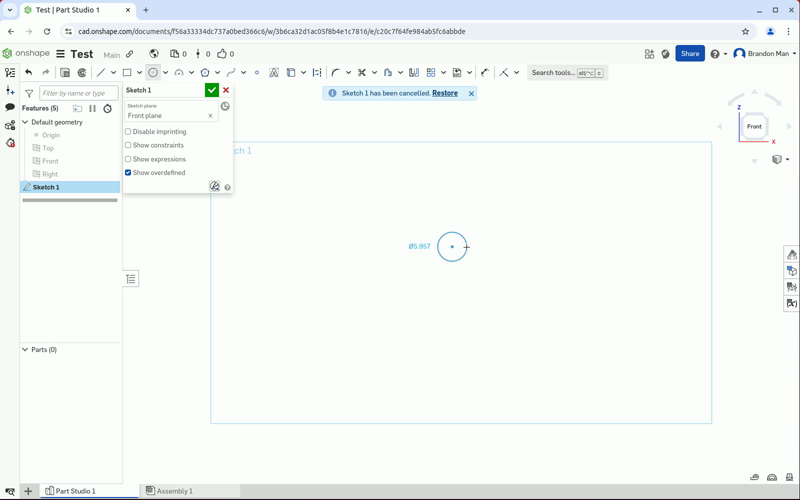
click(466, 246)
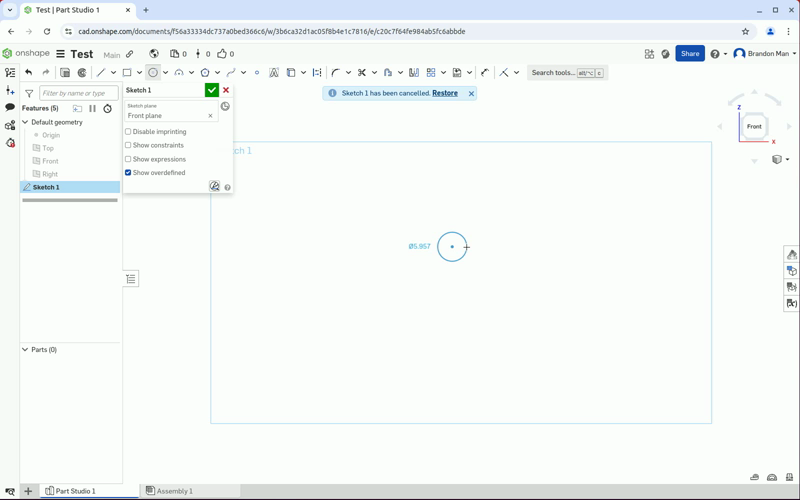
key(esc)
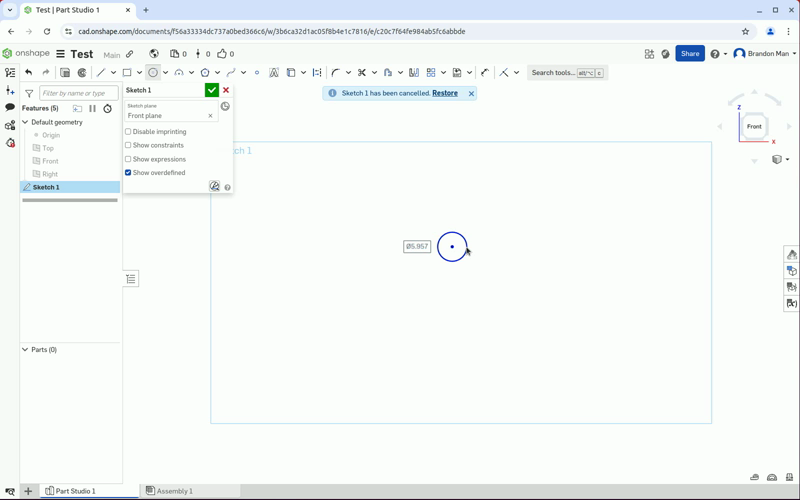
mouse_move(444, 257)
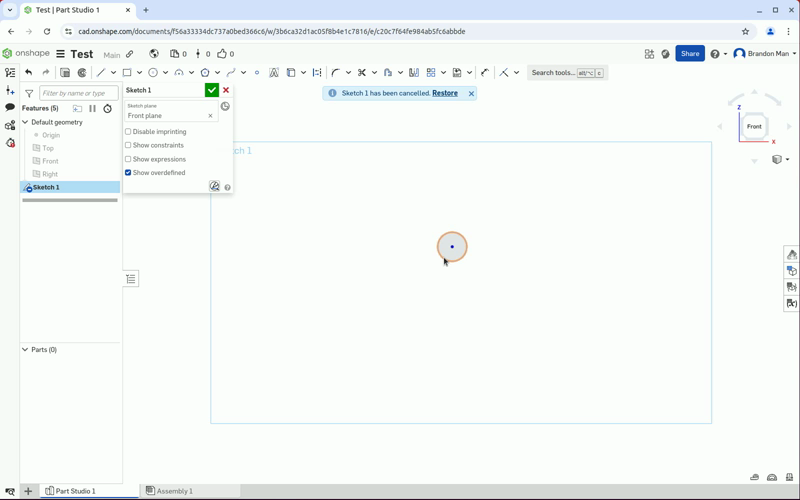
scroll(6)
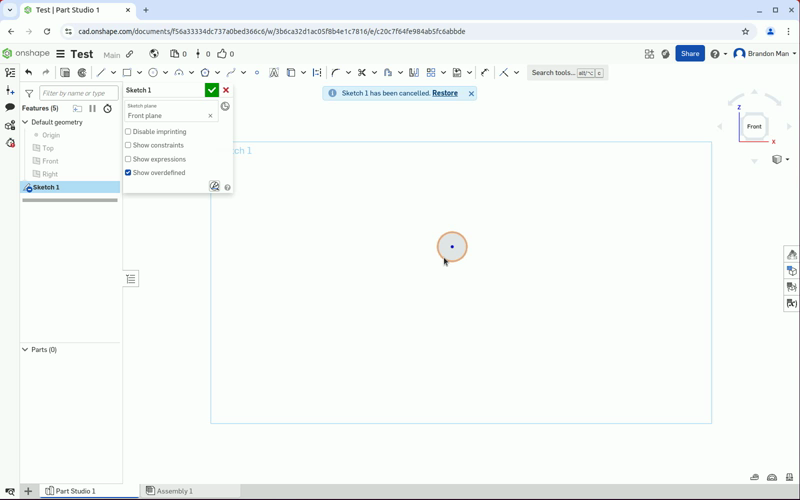
scroll(6)
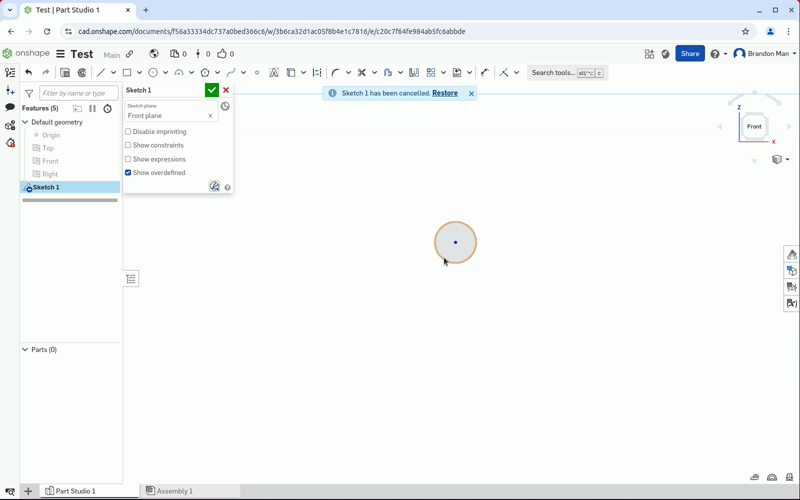
scroll(6)
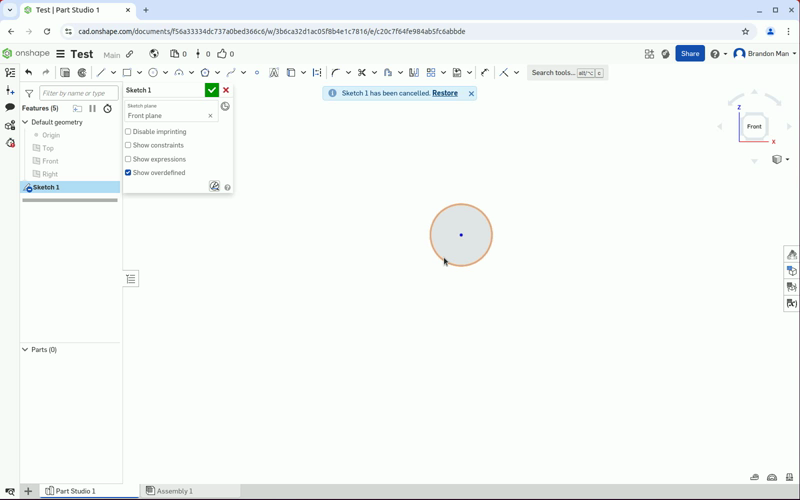
scroll(6)
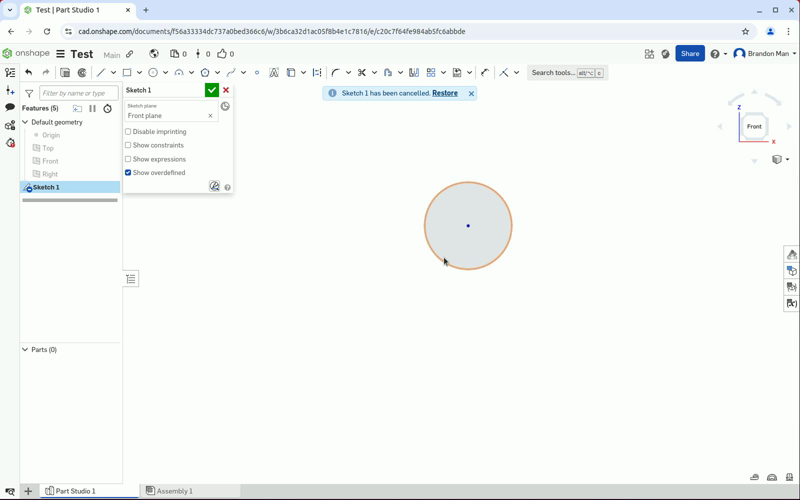
scroll(6)
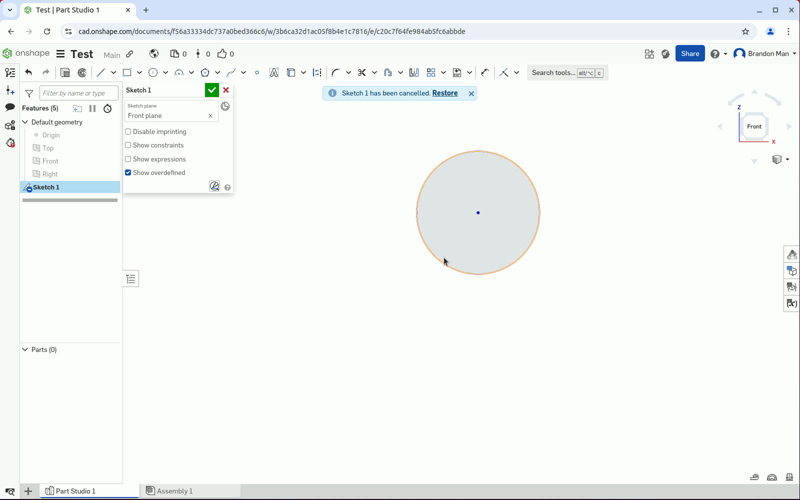
scroll(6)
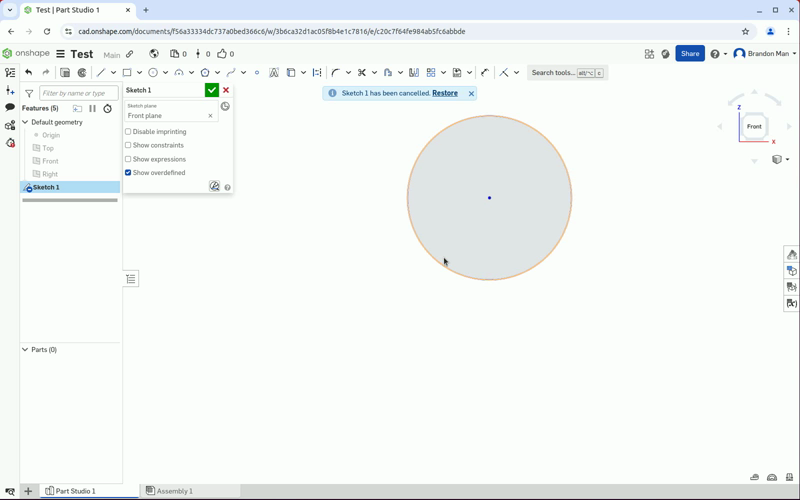
scroll(6)
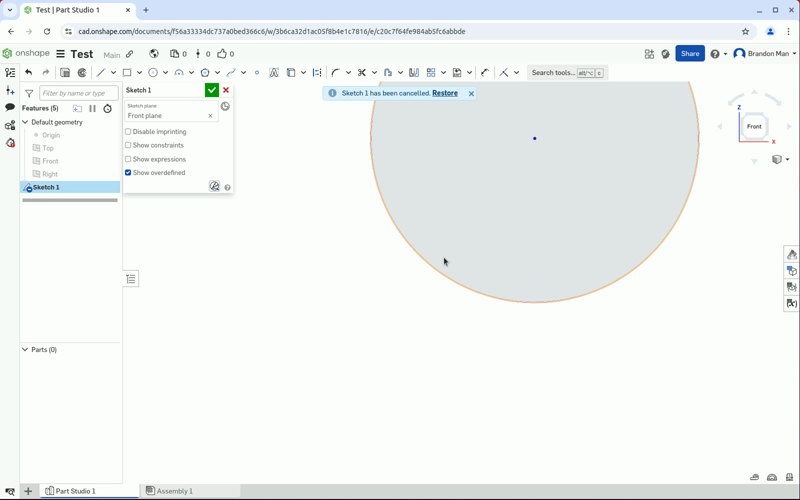
click(444, 257)
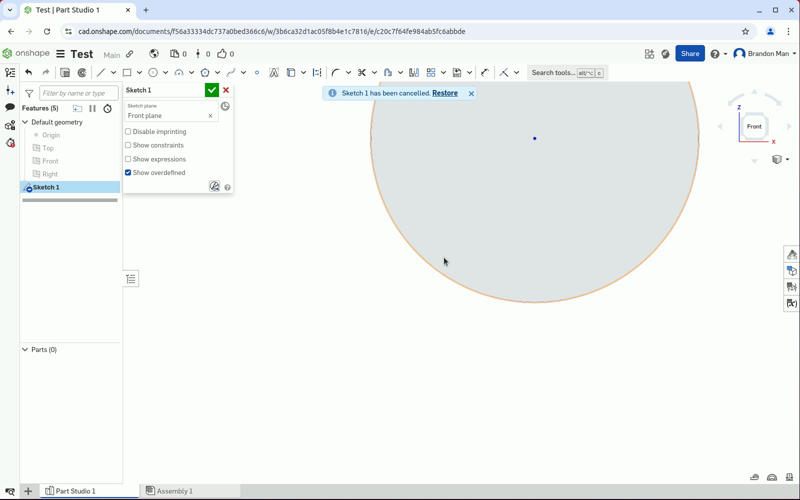
scroll(-6)
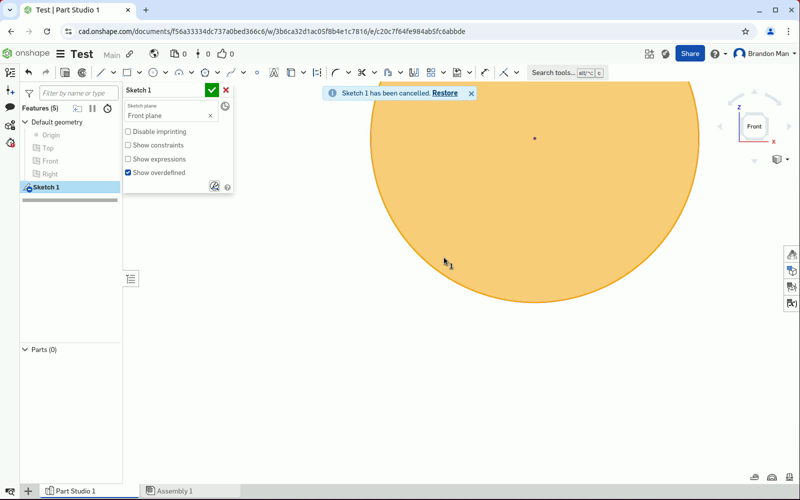
scroll(-6)
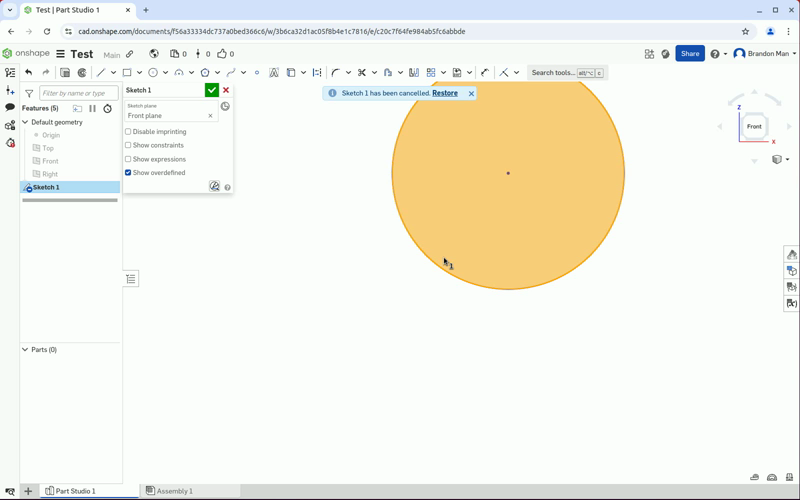
scroll(-6)
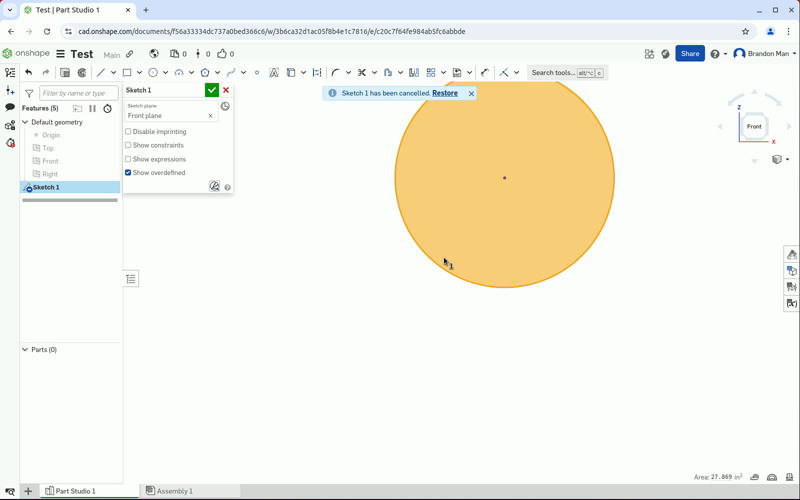
scroll(-6)
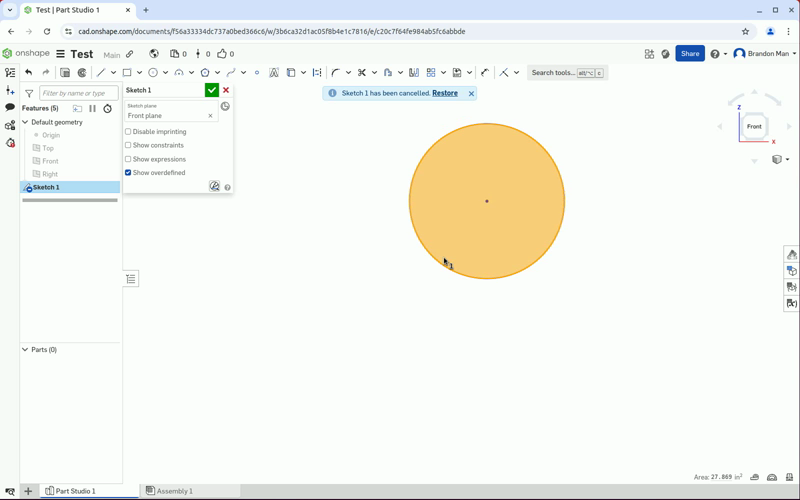
scroll(-6)
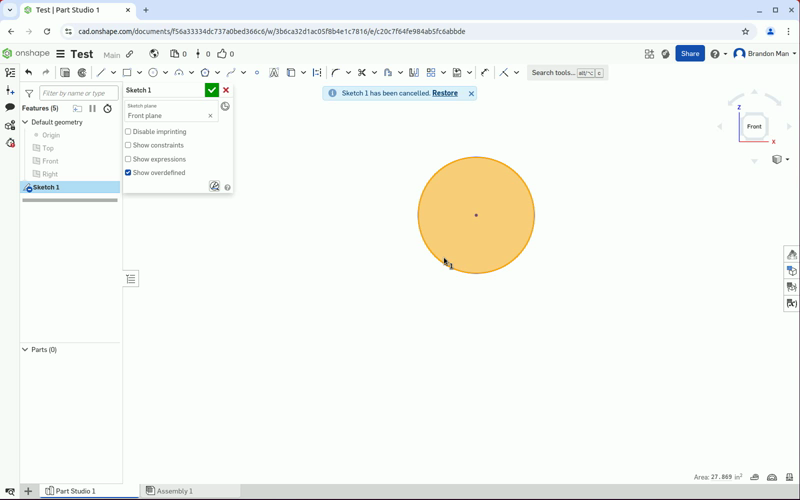
scroll(-6)
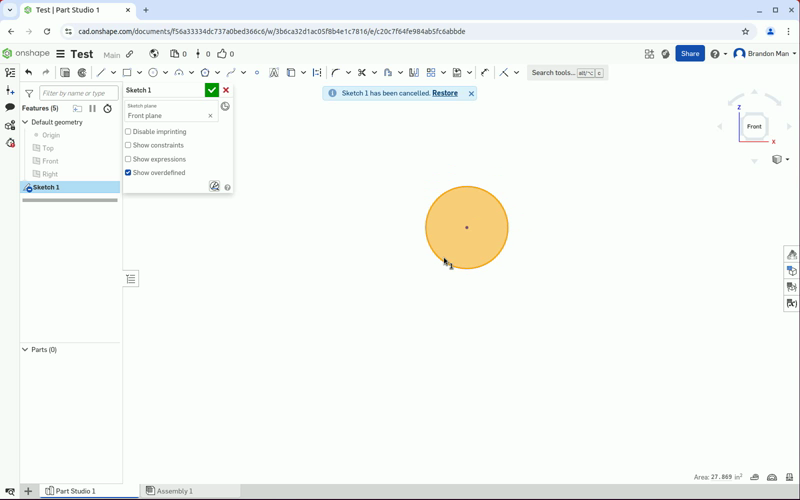
scroll(-6)
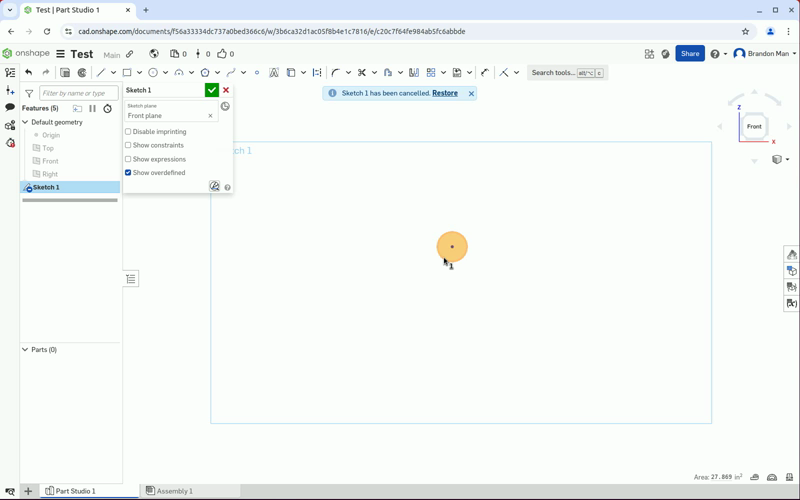
mouse_move(73, 352)
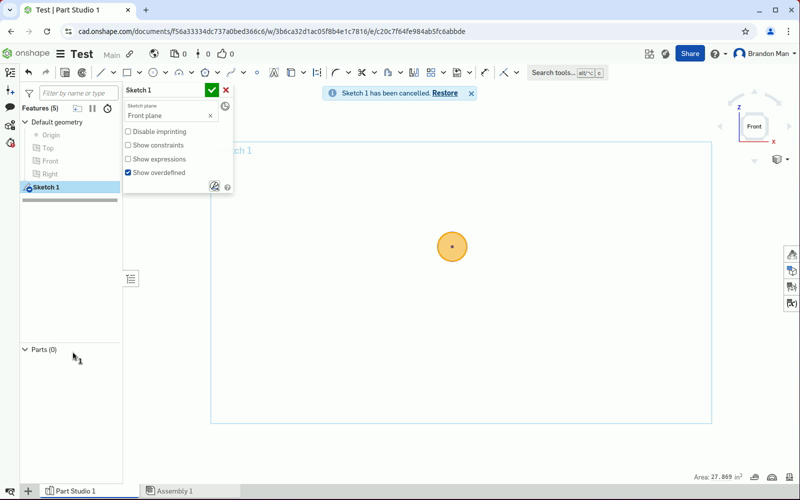
key(shift+y)
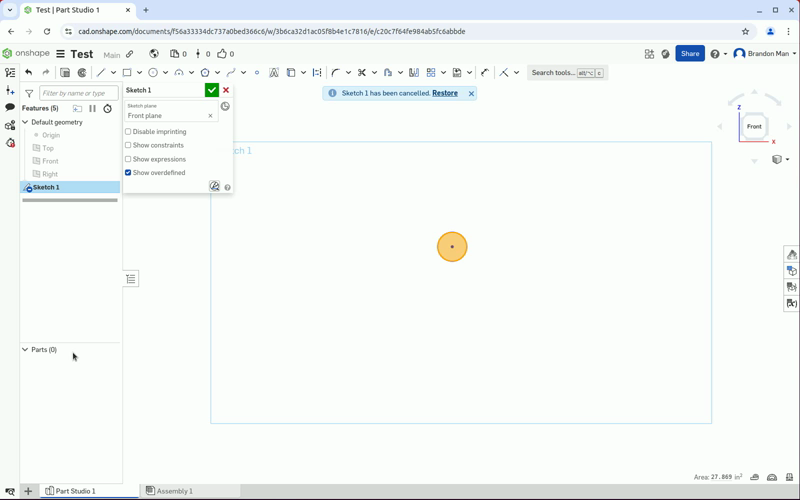
key(shift+e)
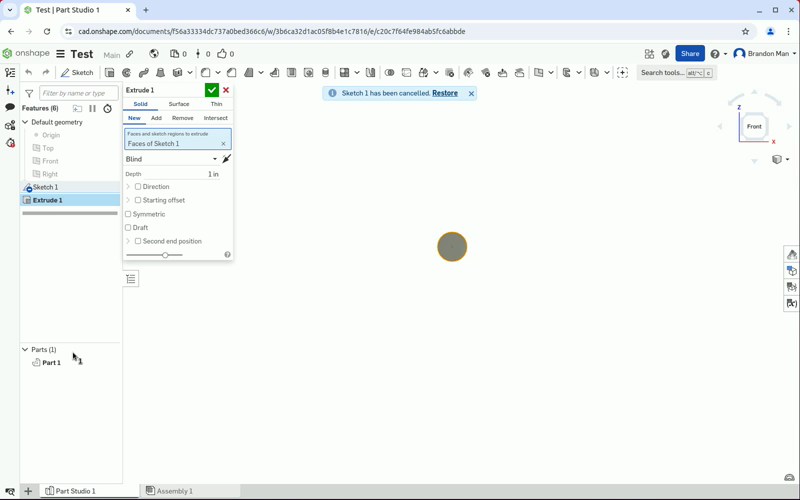
mouse_move(143, 106)
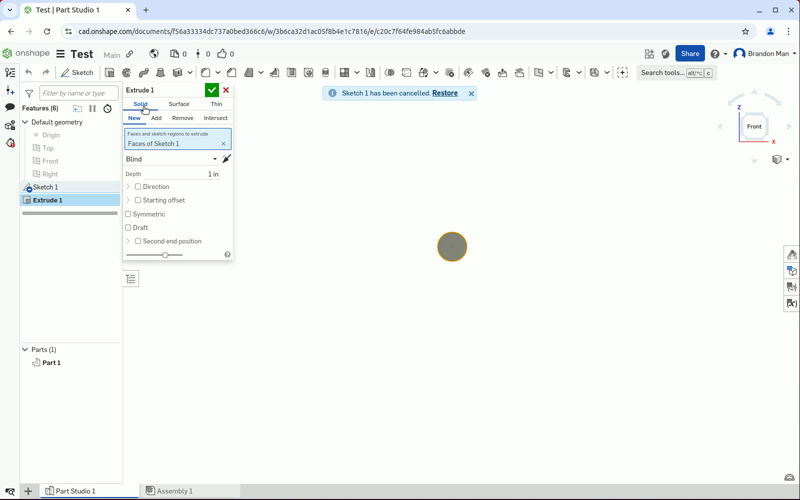
click(143, 106)
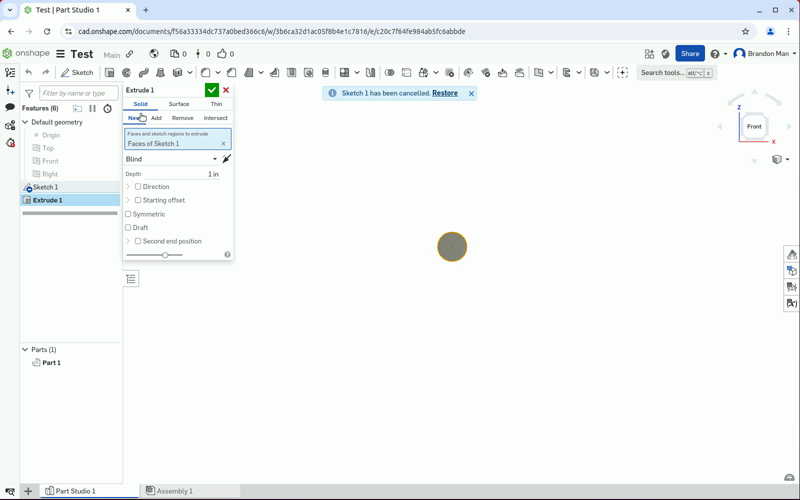
mouse_move(137, 120)
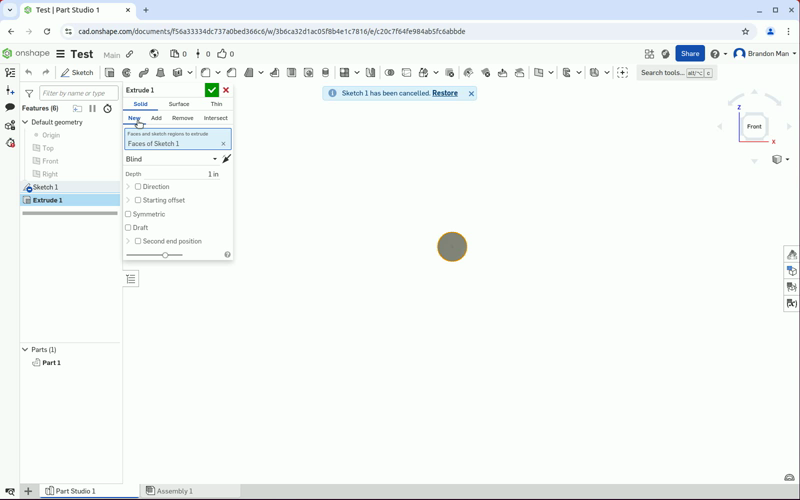
click(137, 120)
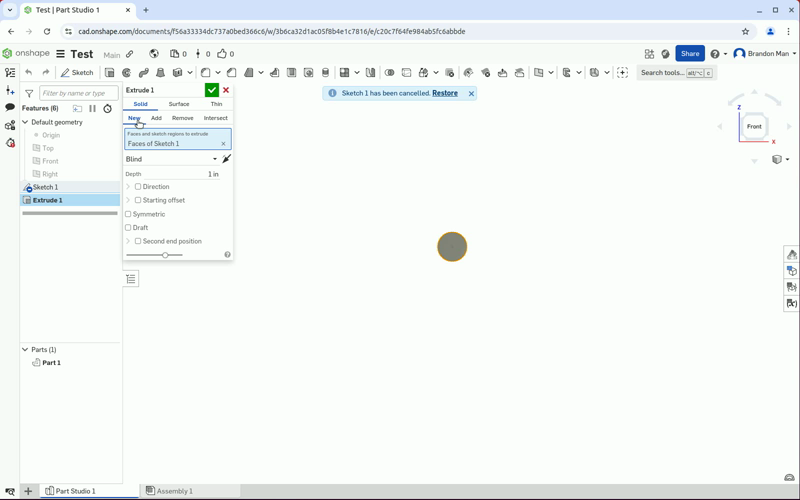
key(tab, 4)
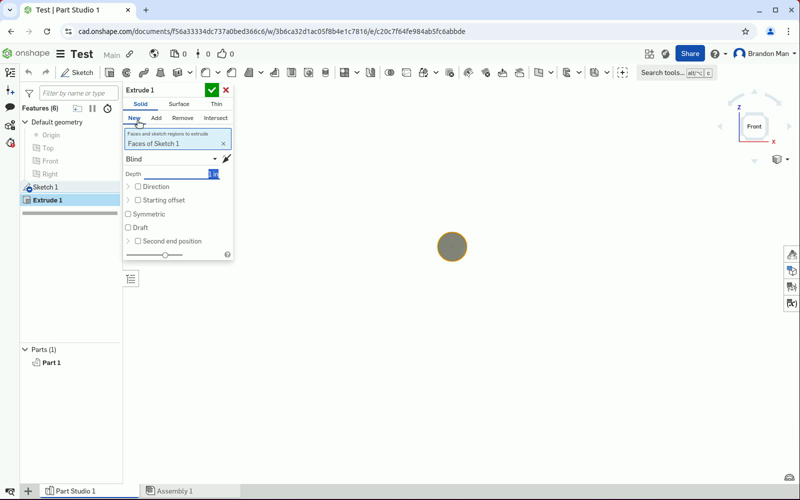
text(23.108)
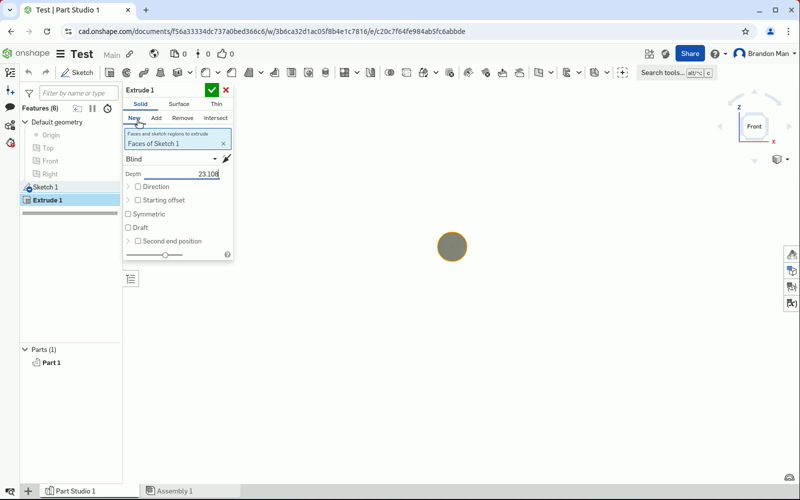
key(enter)
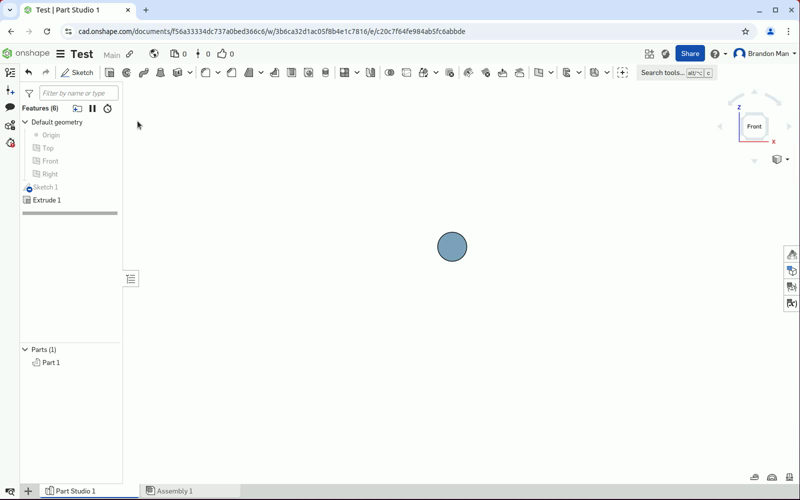
key(shift+h)
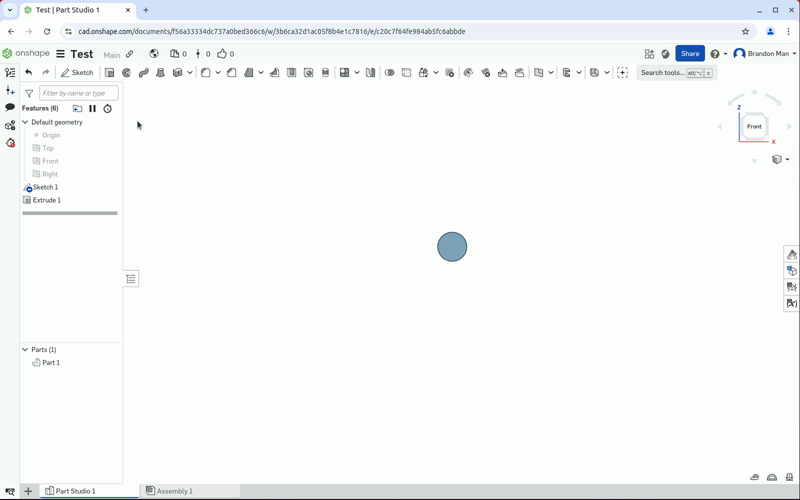
key(shift+h)
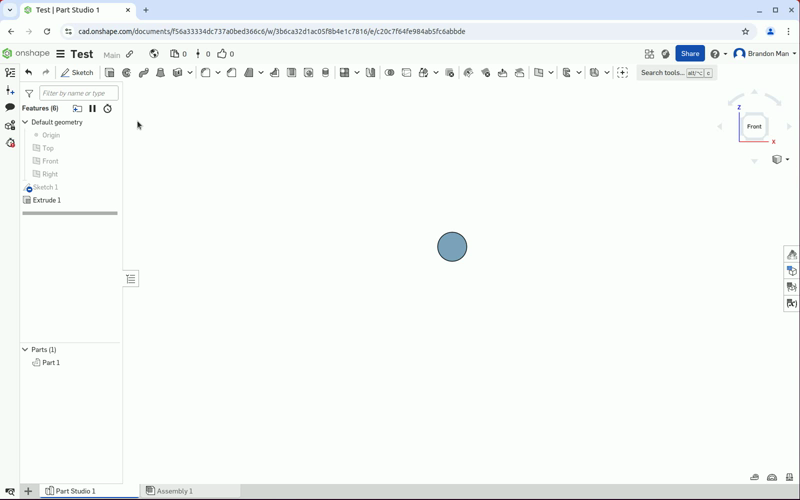
mouse_move(73, 189)
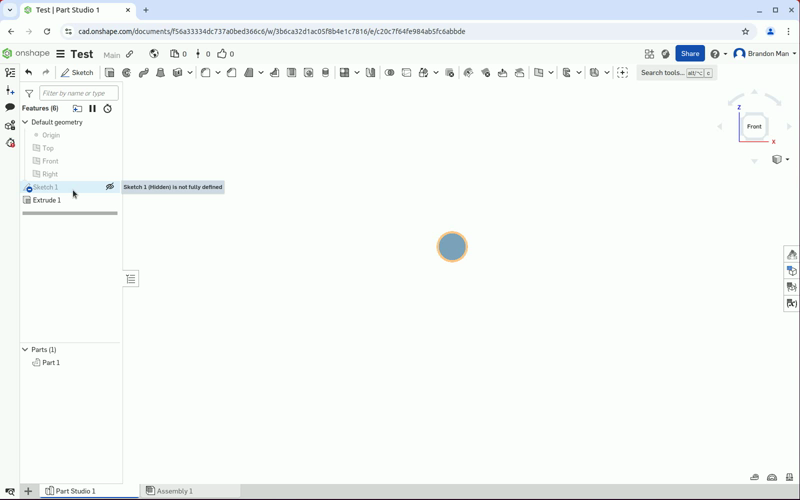
click(73, 189)
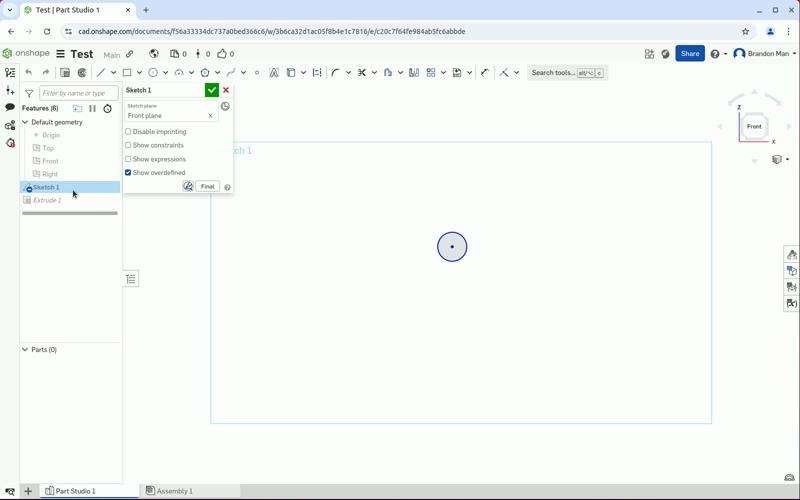
mouse_move(229, 92)
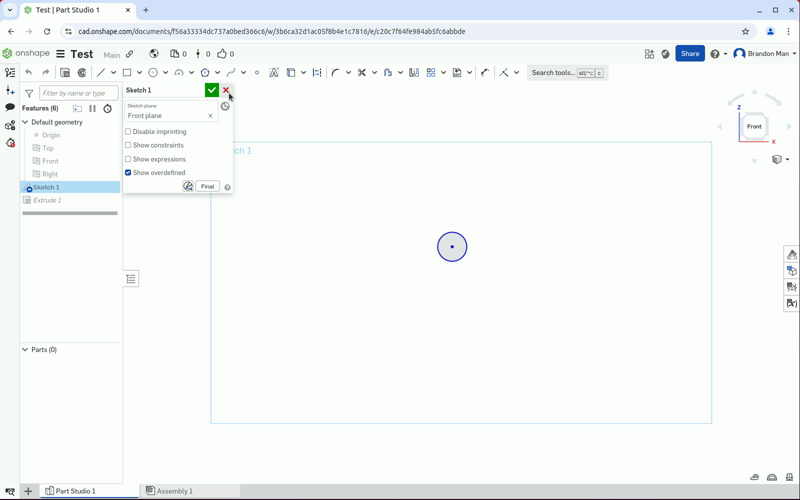
click(229, 92)
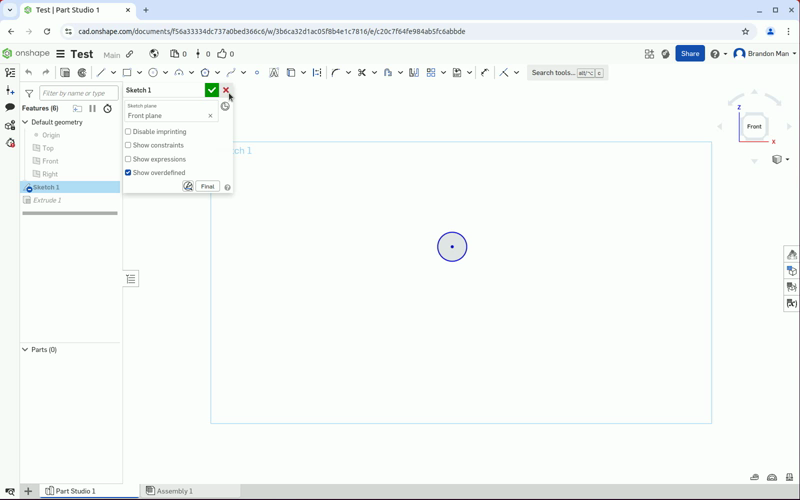
key(shift+s)
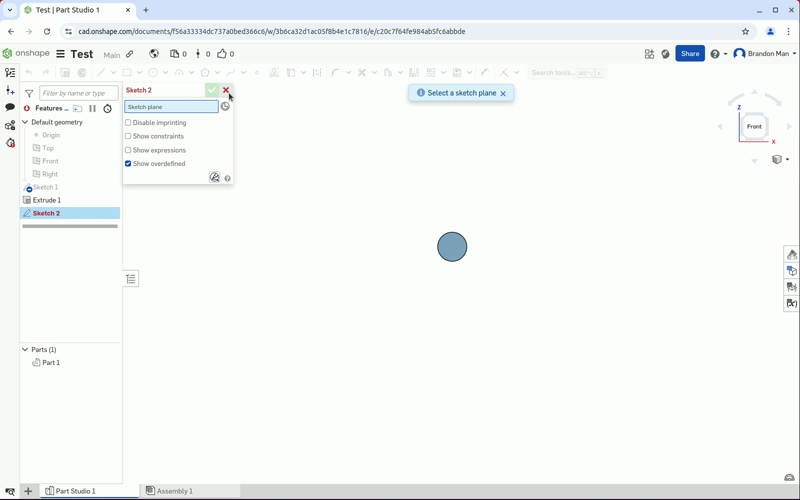
mouse_move(73, 163)
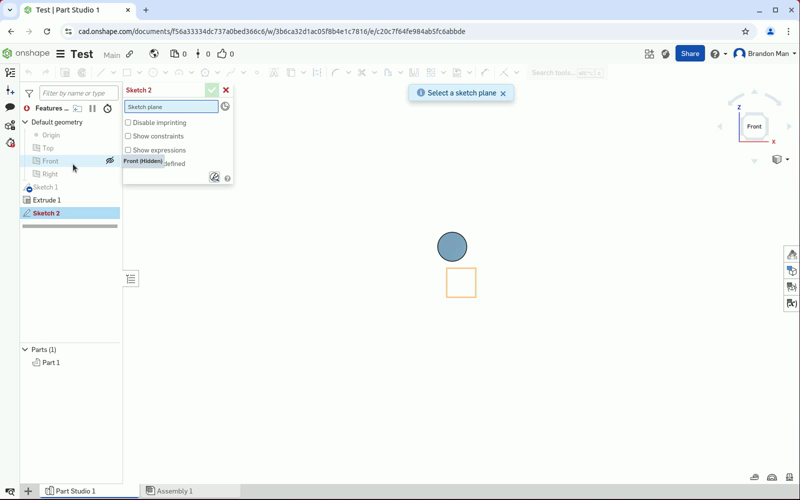
click(73, 163)
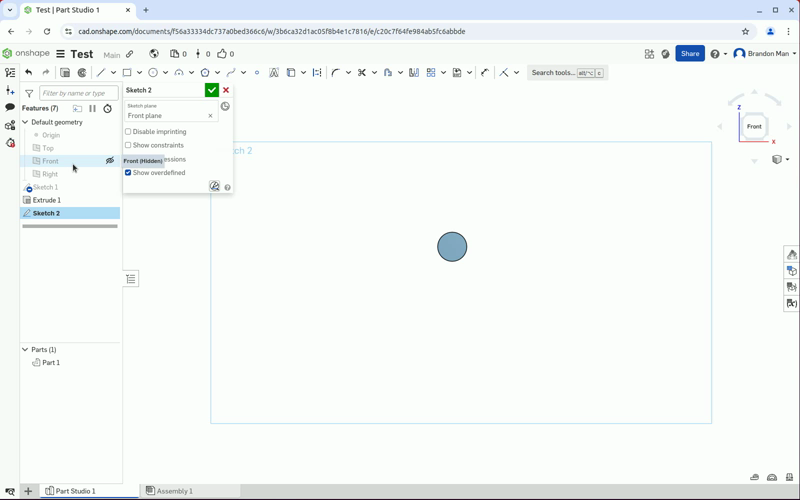
mouse_move(73, 352)
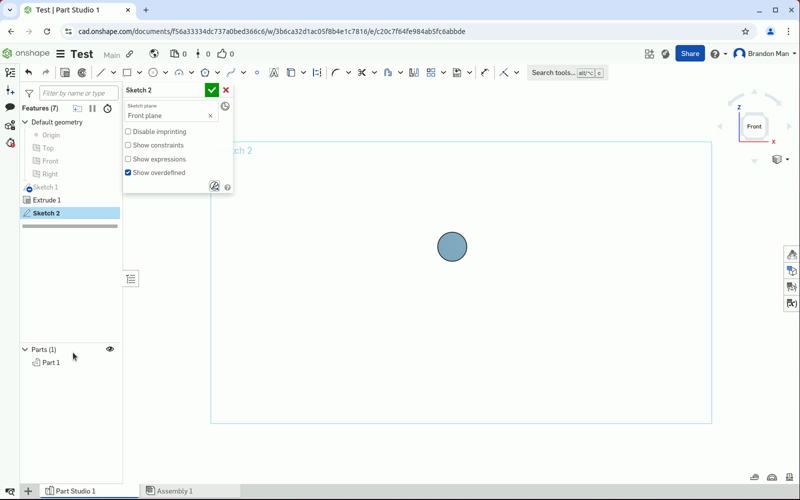
key(y)
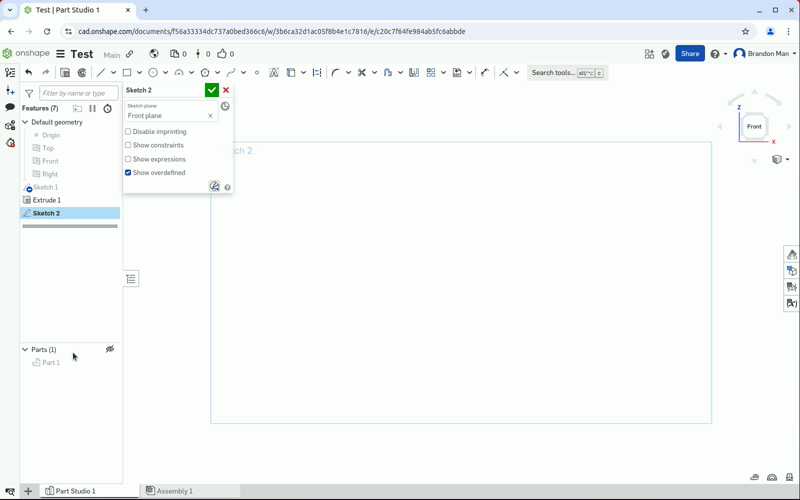
key(c)
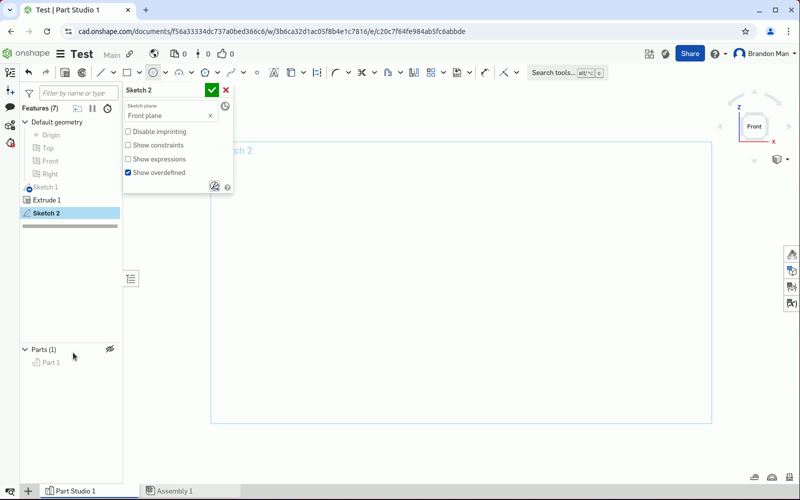
key_down(shift)
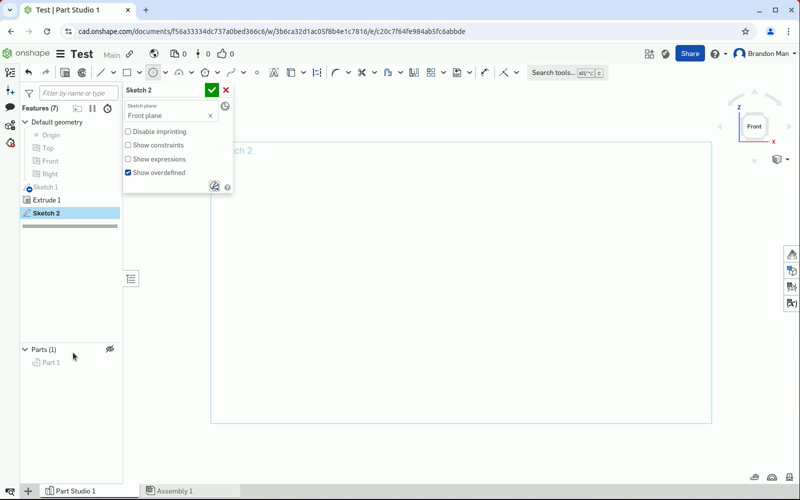
mouse_move(431, 291)
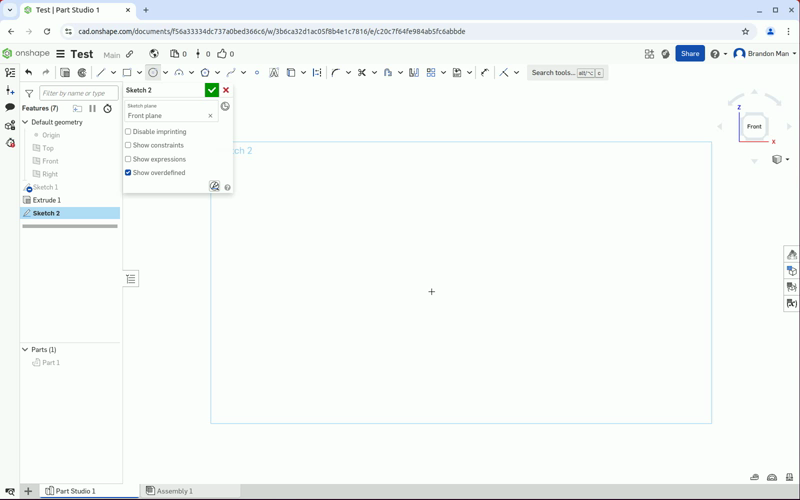
click(431, 291)
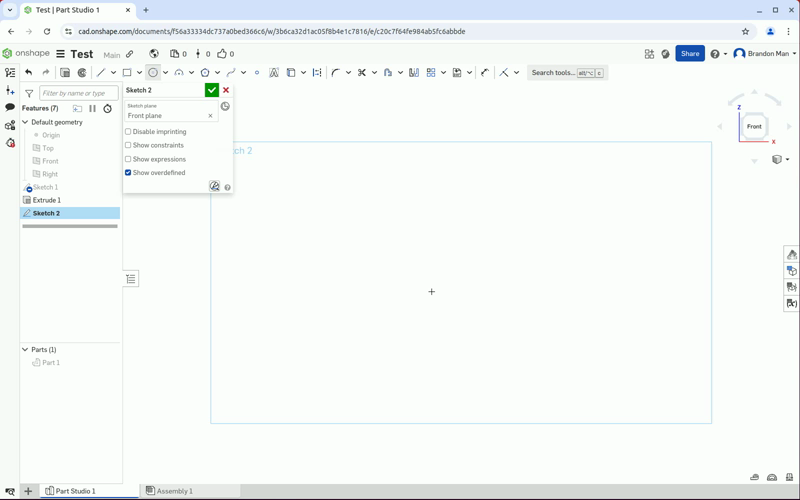
key_up(shift)
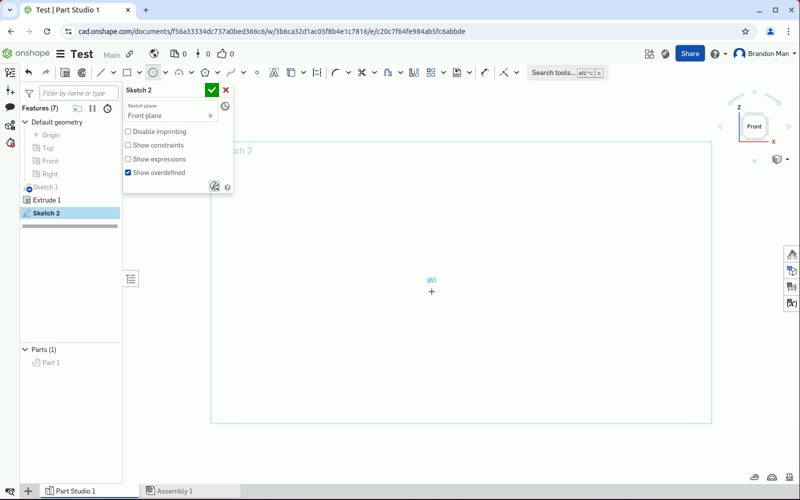
mouse_move(446, 291)
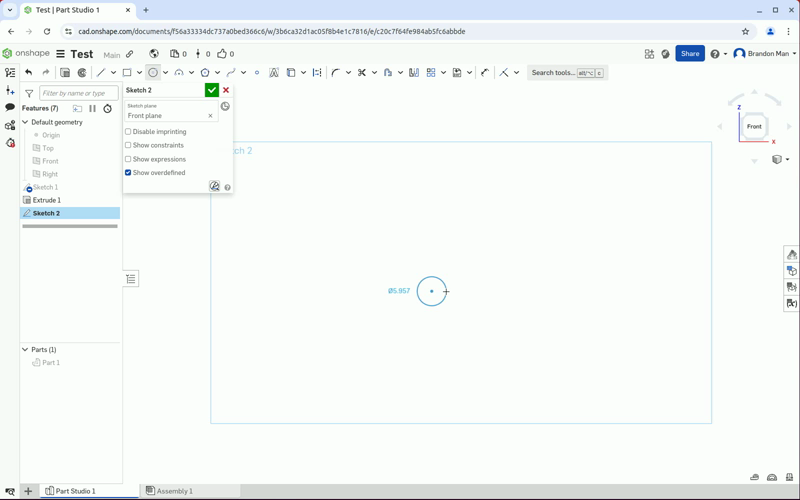
click(446, 291)
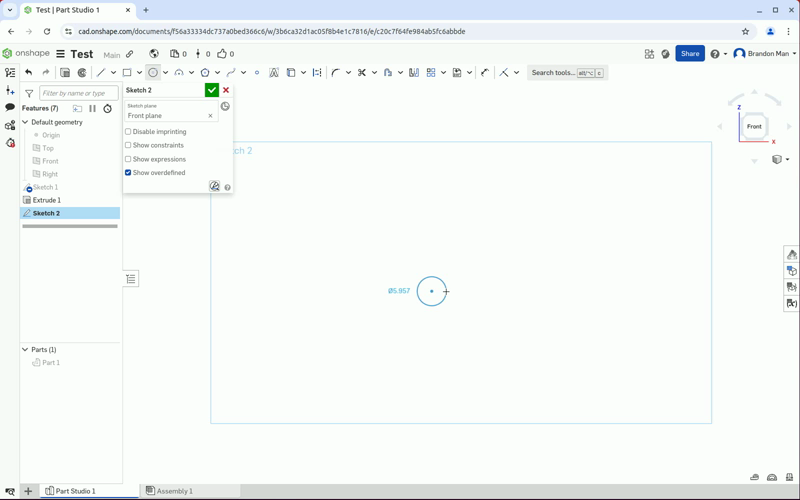
key(esc)
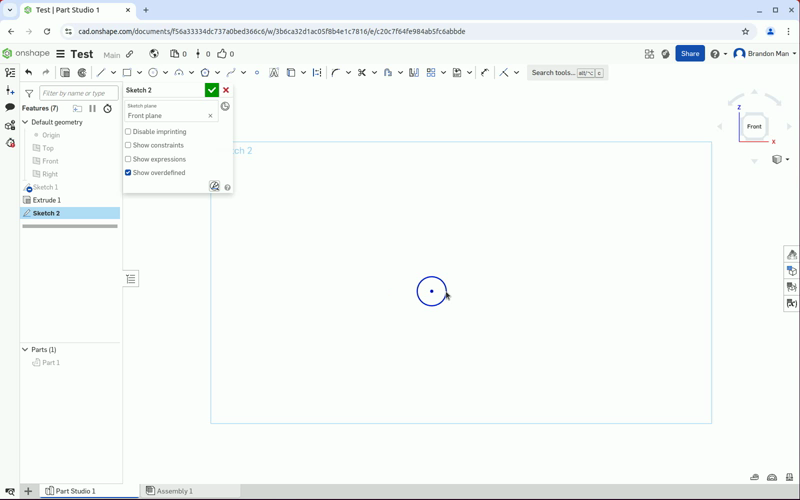
mouse_move(426, 287)
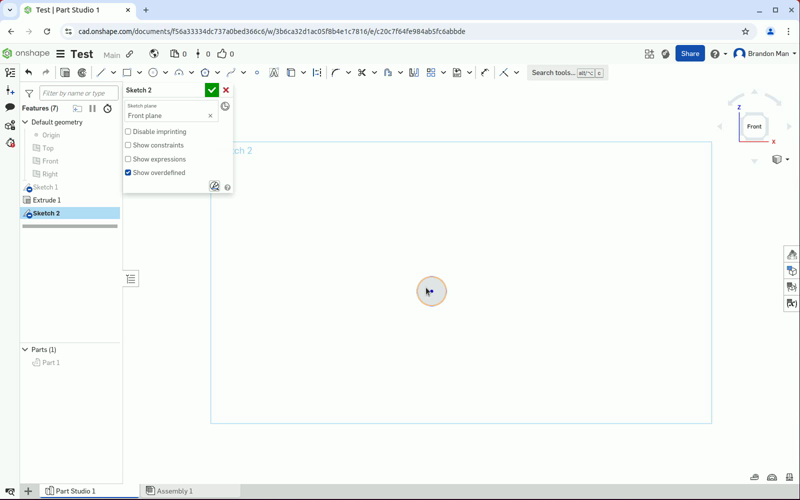
scroll(6)
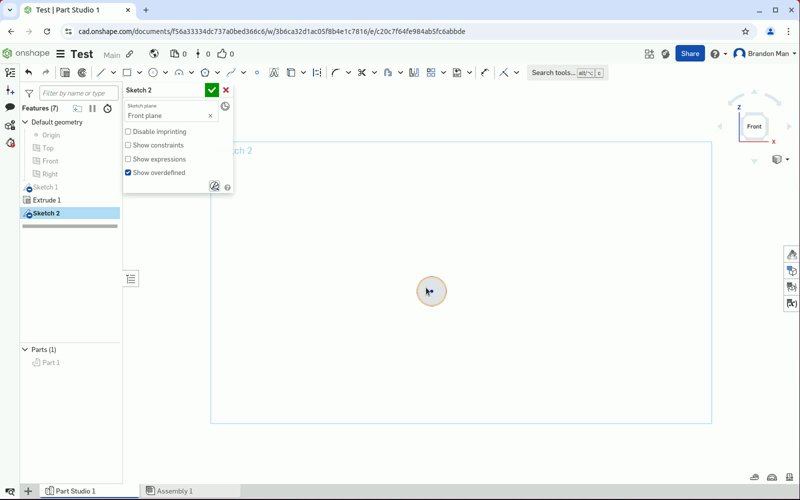
scroll(6)
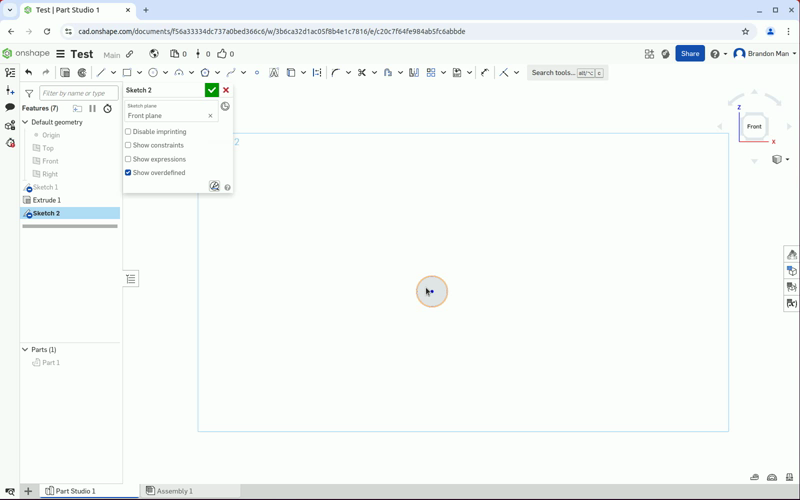
scroll(6)
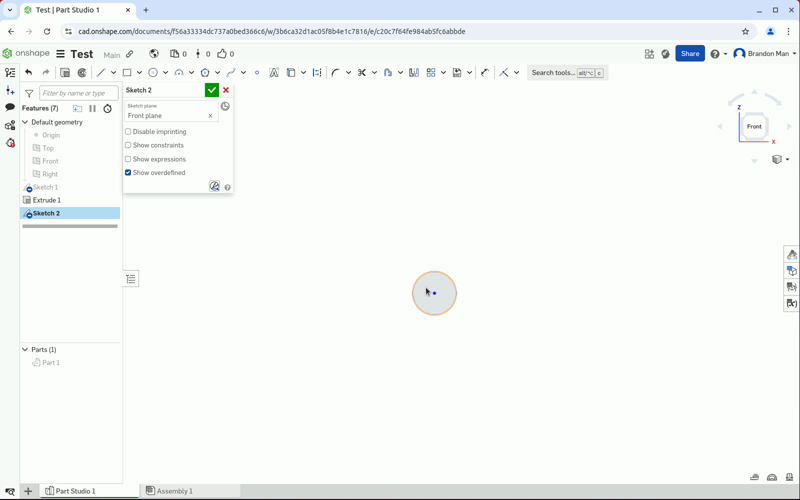
scroll(6)
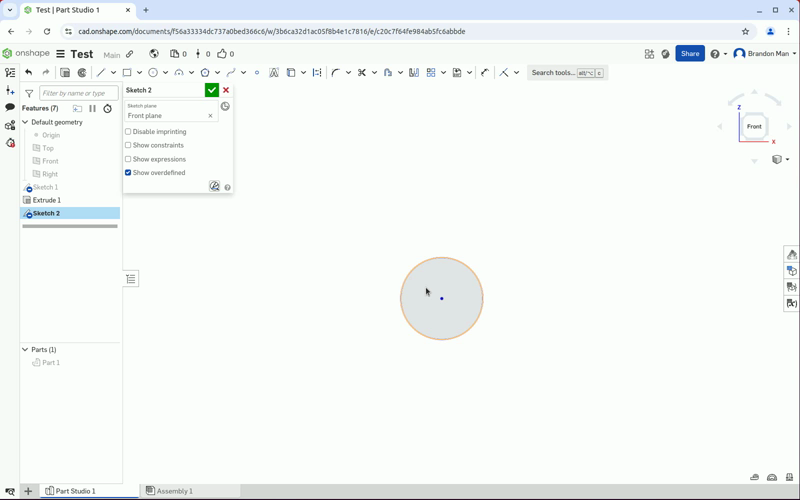
scroll(6)
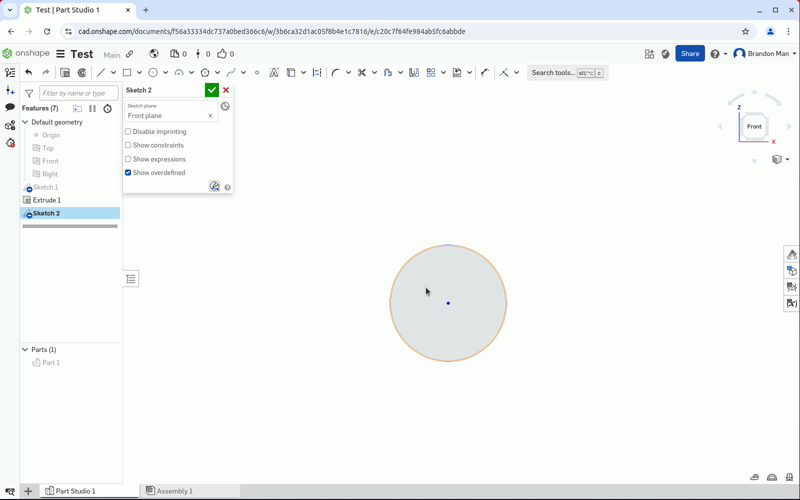
scroll(6)
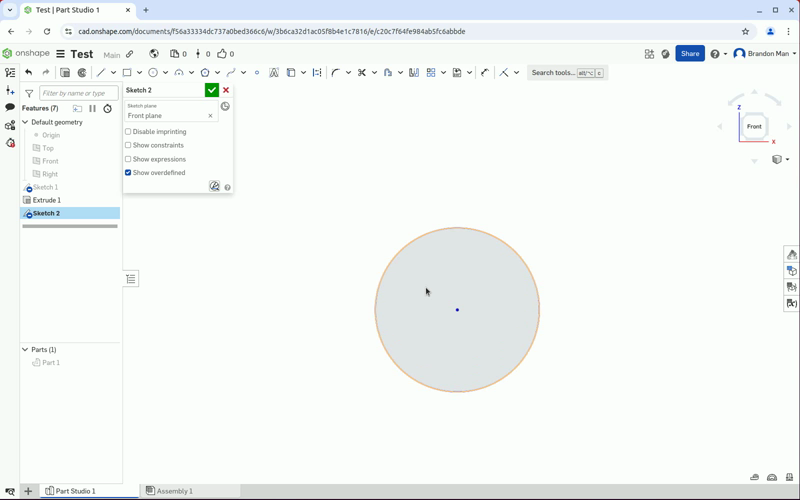
scroll(6)
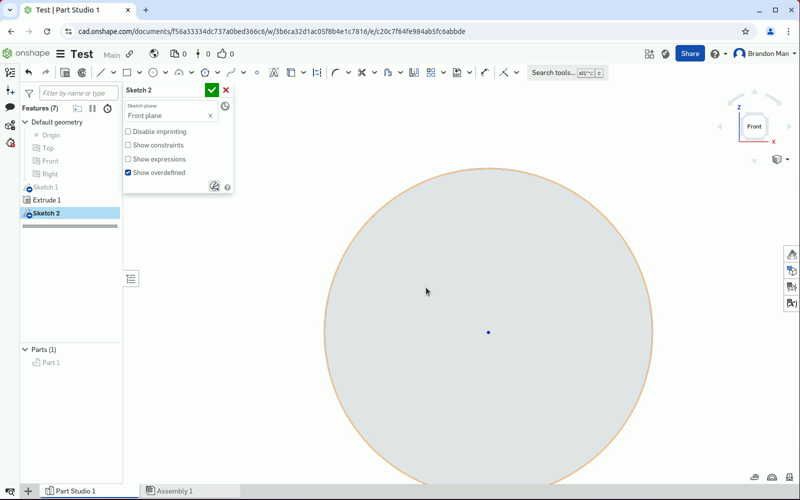
click(426, 287)
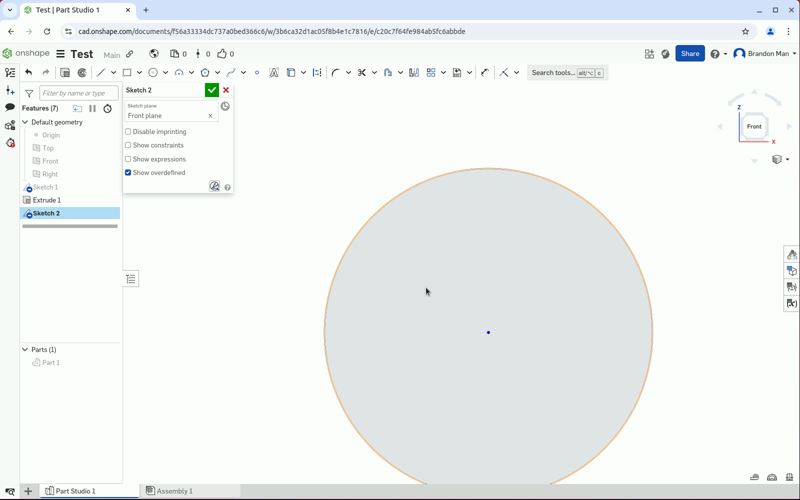
scroll(-6)
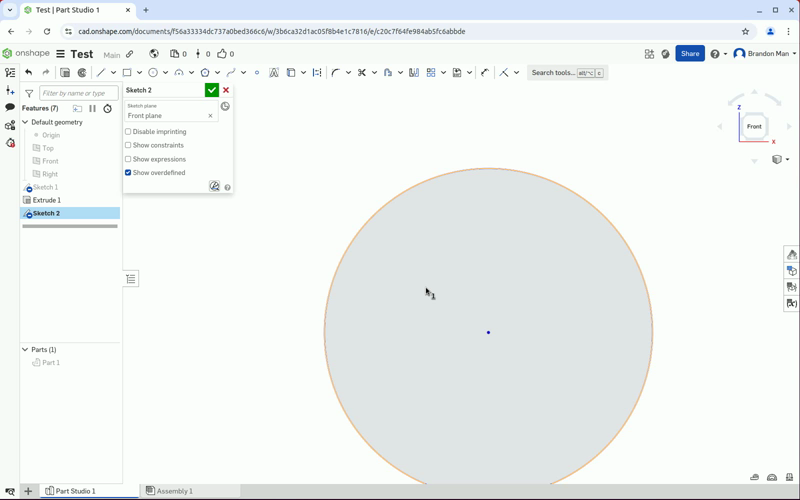
scroll(-6)
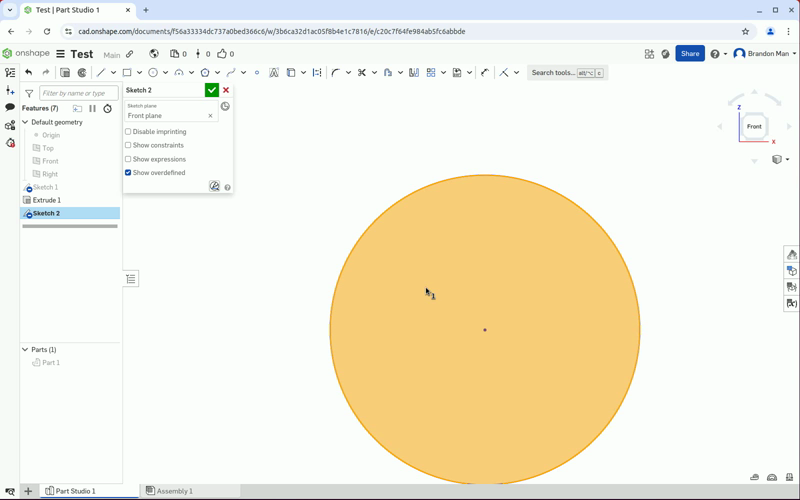
scroll(-6)
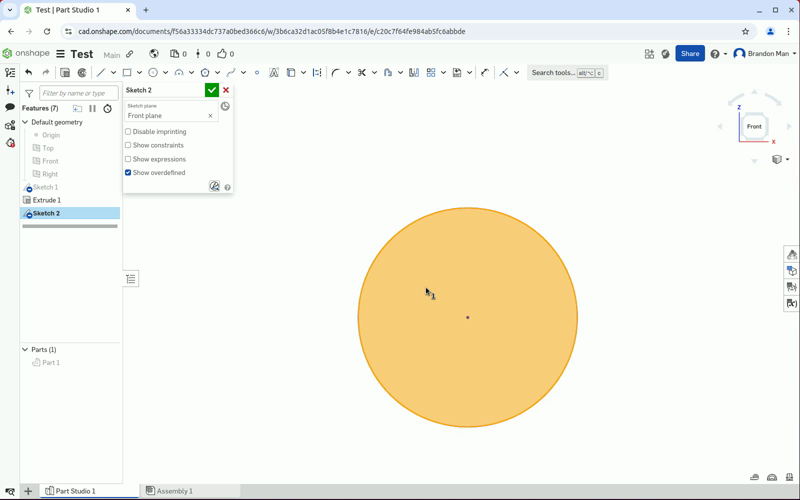
scroll(-6)
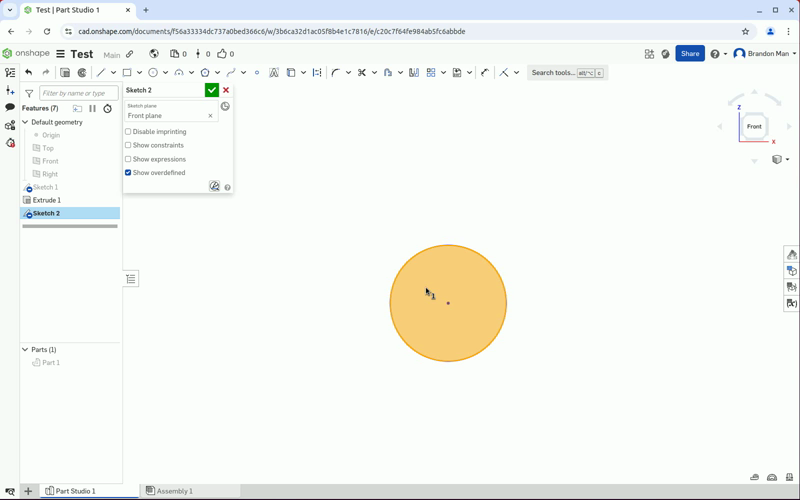
scroll(-6)
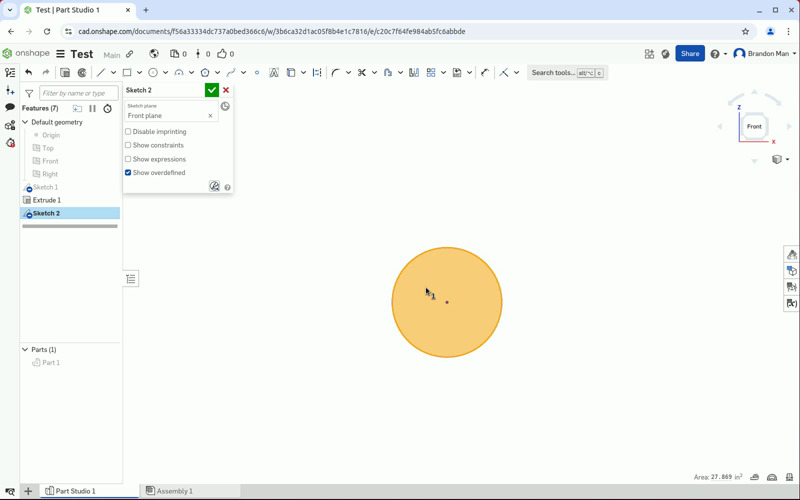
scroll(-6)
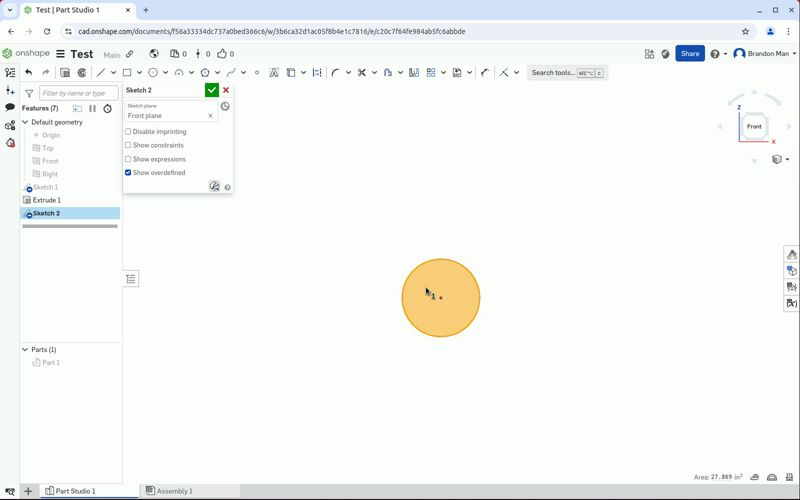
scroll(-6)
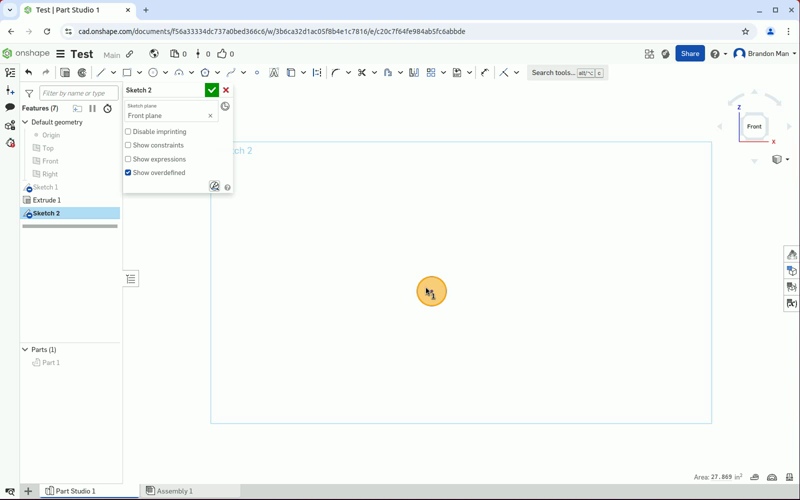
mouse_move(73, 352)
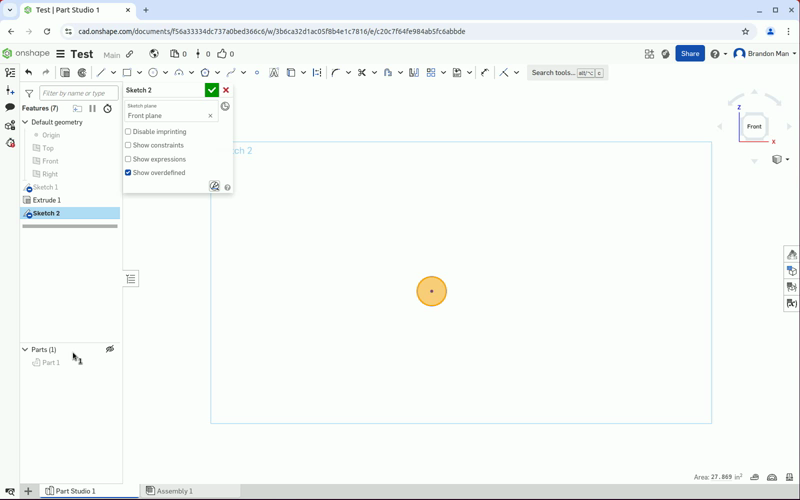
key(shift+y)
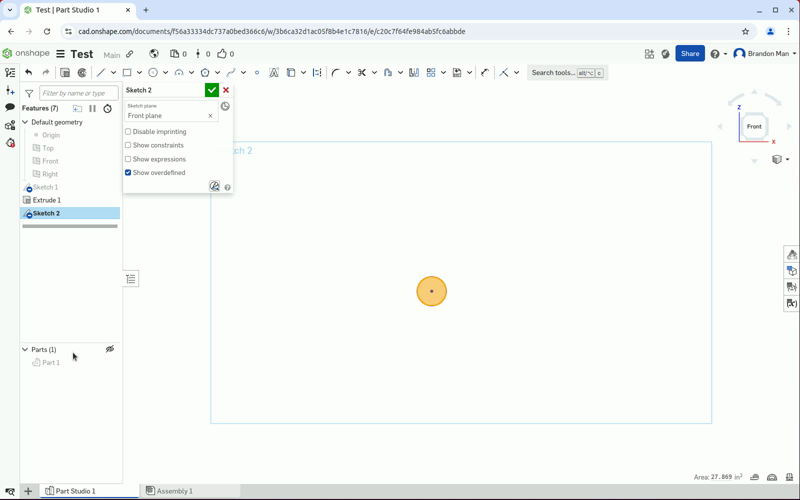
key(shift+e)
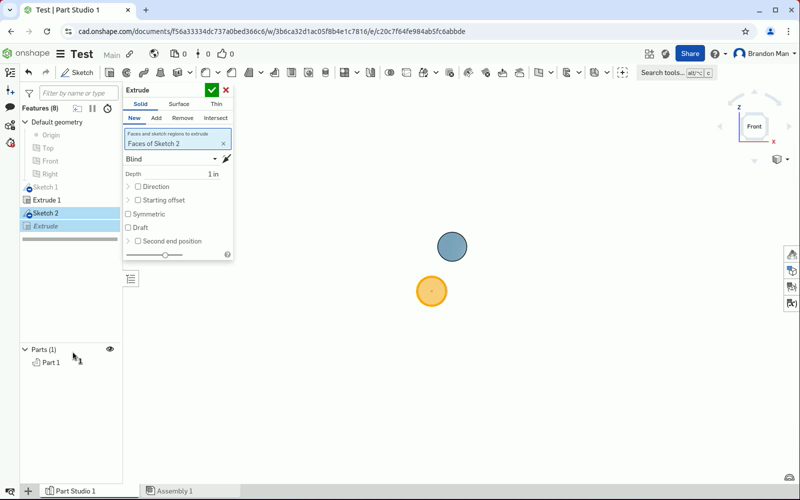
mouse_move(143, 106)
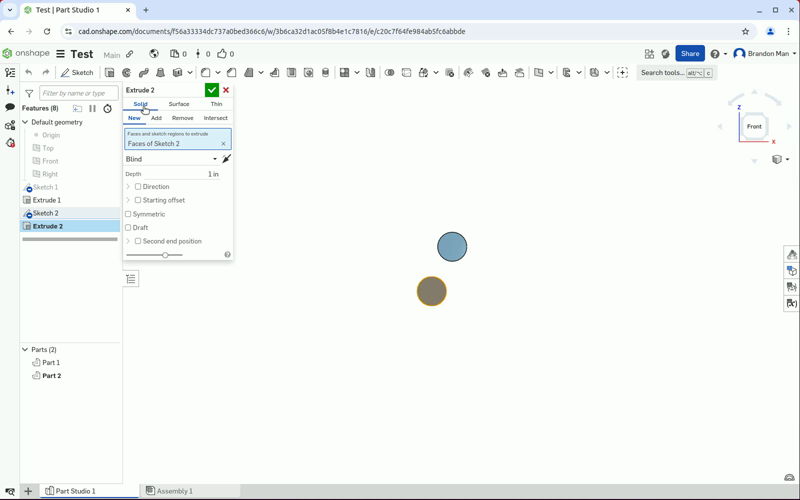
click(143, 106)
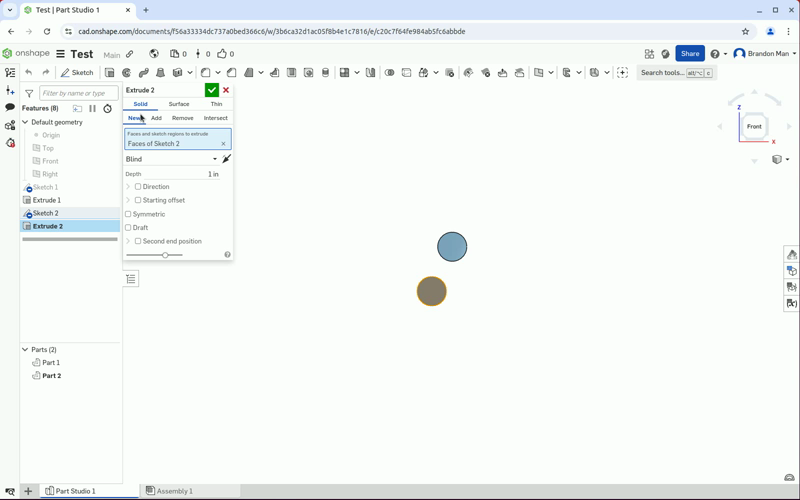
mouse_move(137, 120)
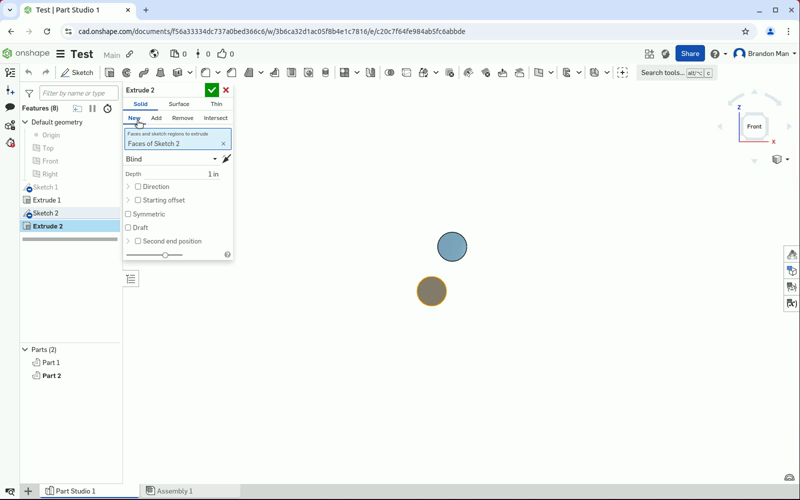
click(137, 120)
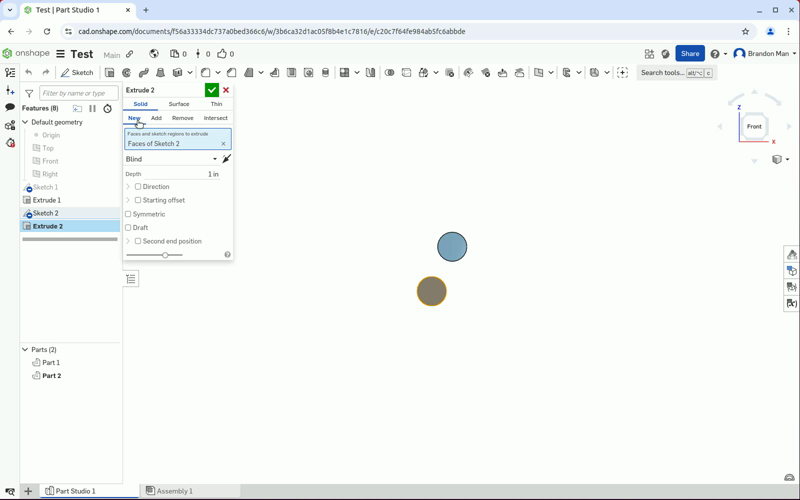
key(tab, 4)
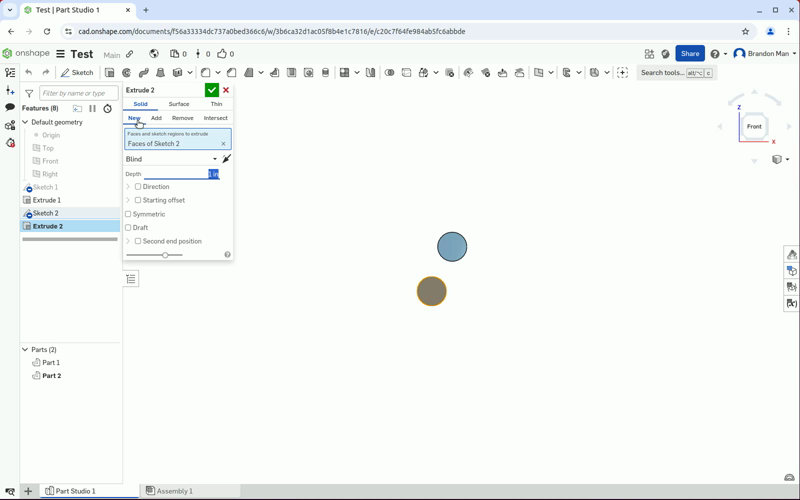
text(23.108)
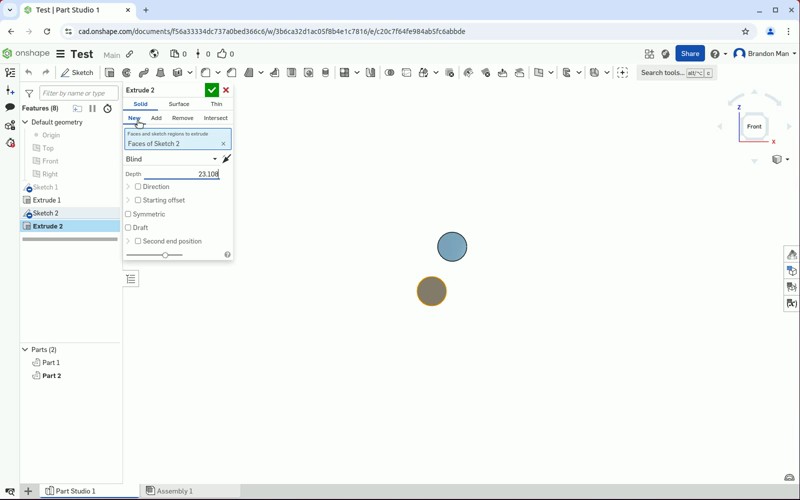
key(enter)
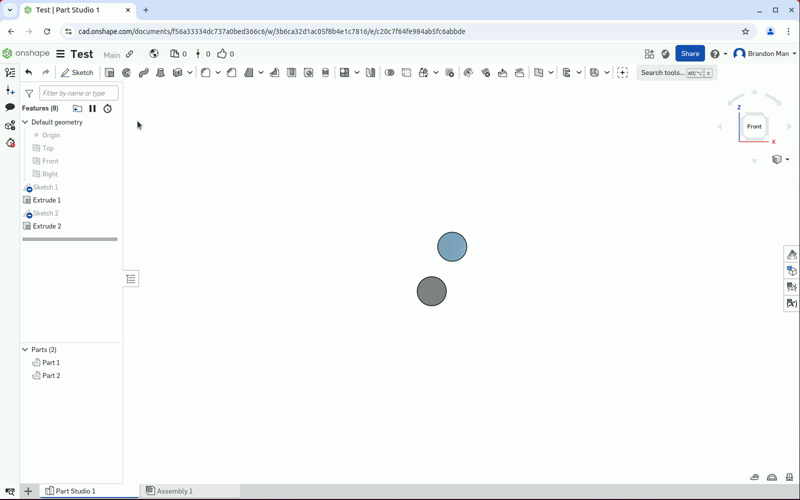
key(shift+h)
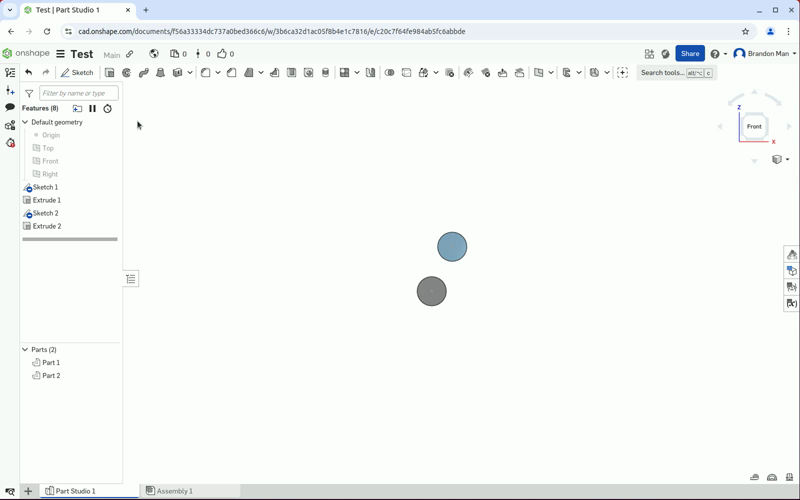
key(shift+h)
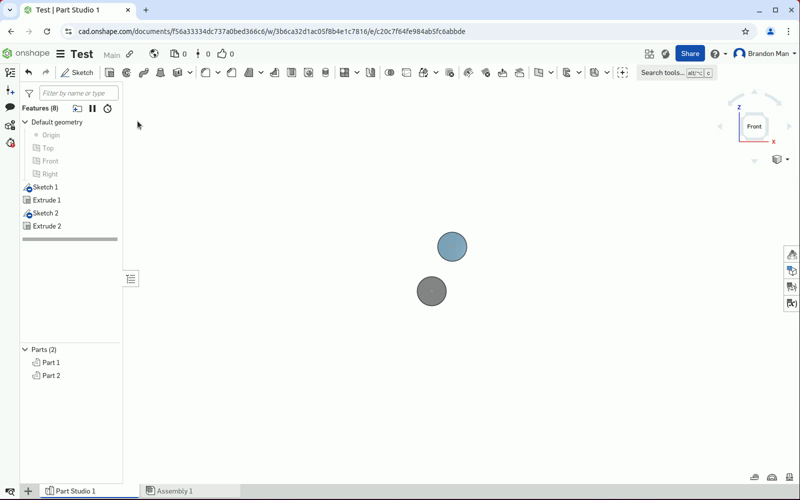
key(shift+7)
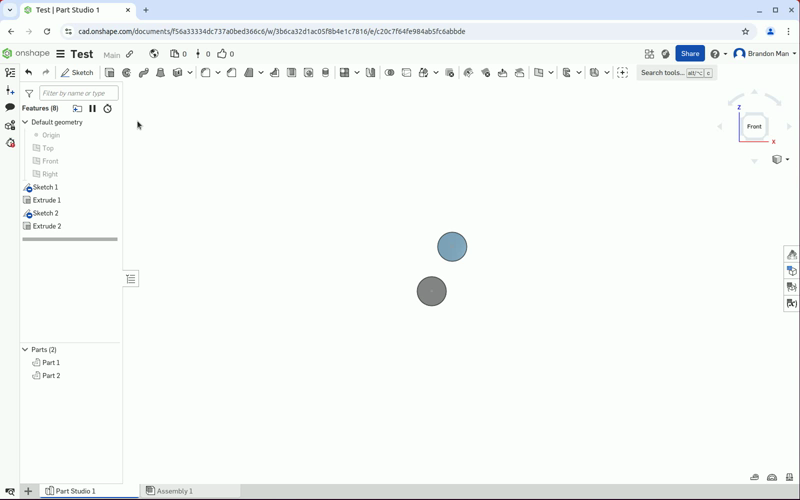
key(left, 2)
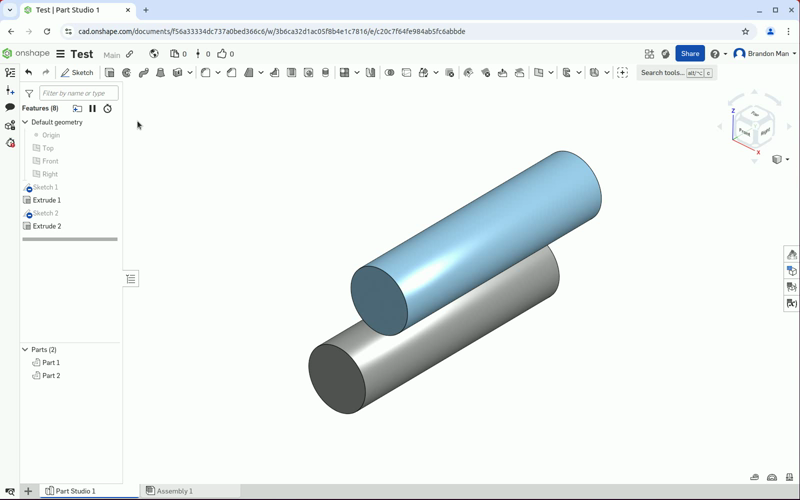
key(down, 2)
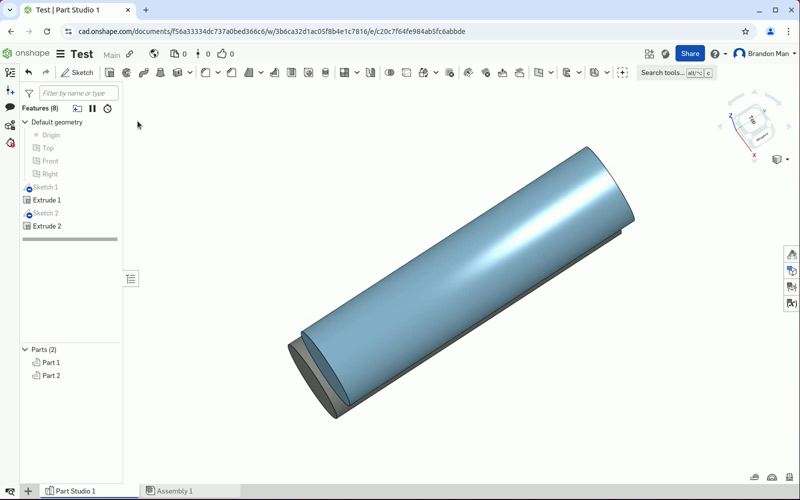
key(up, 2)
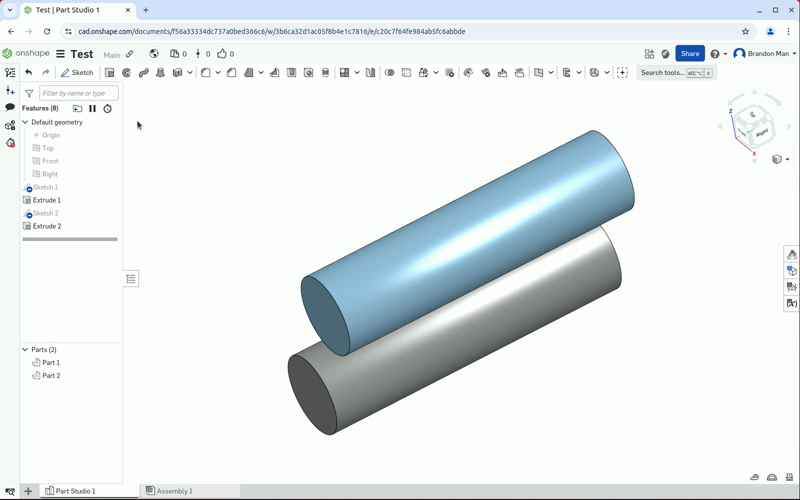
key(right, 2)
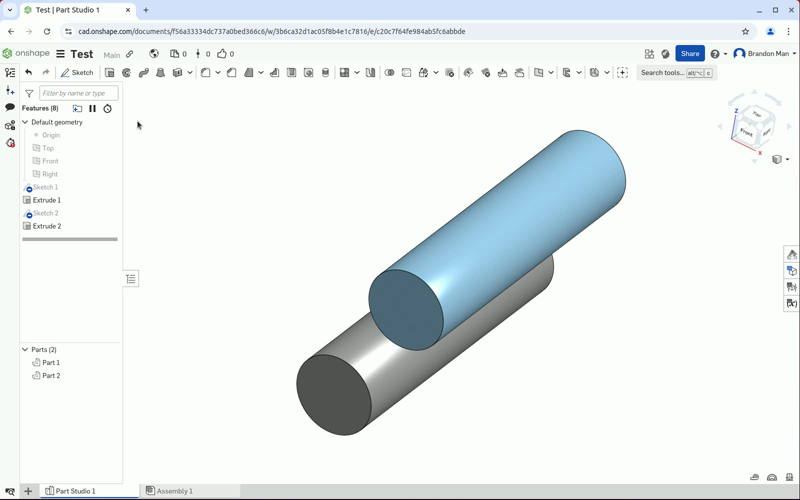
mouse_move(73, 189)
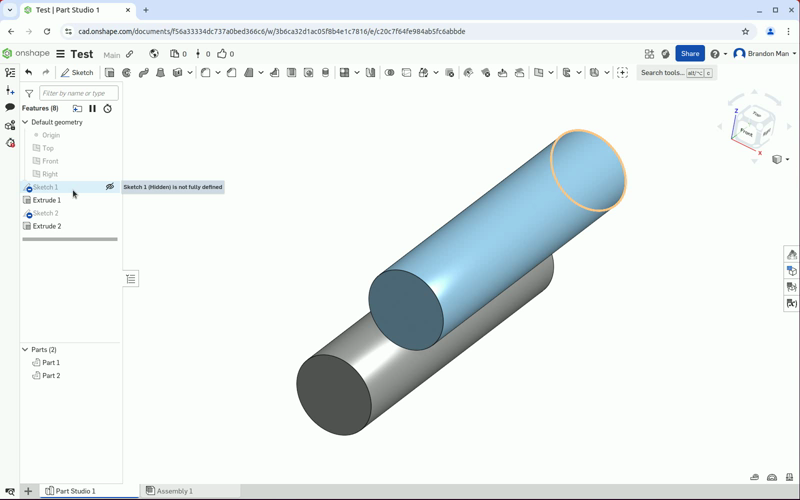
click(73, 189)